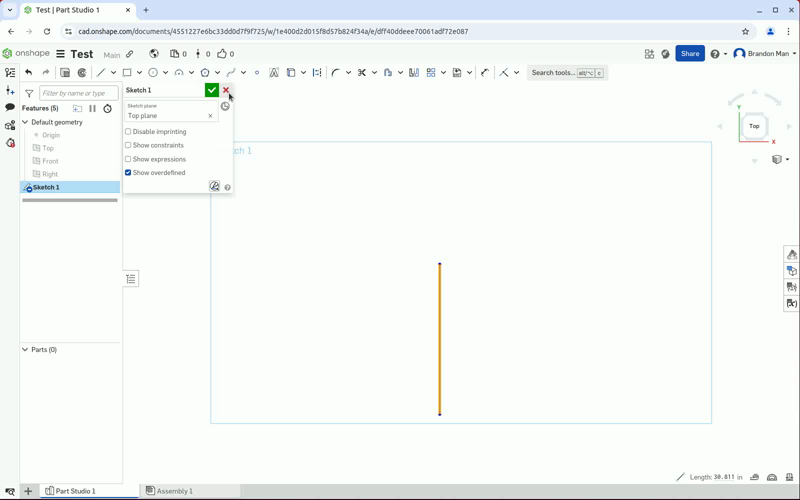
key(shift+h)
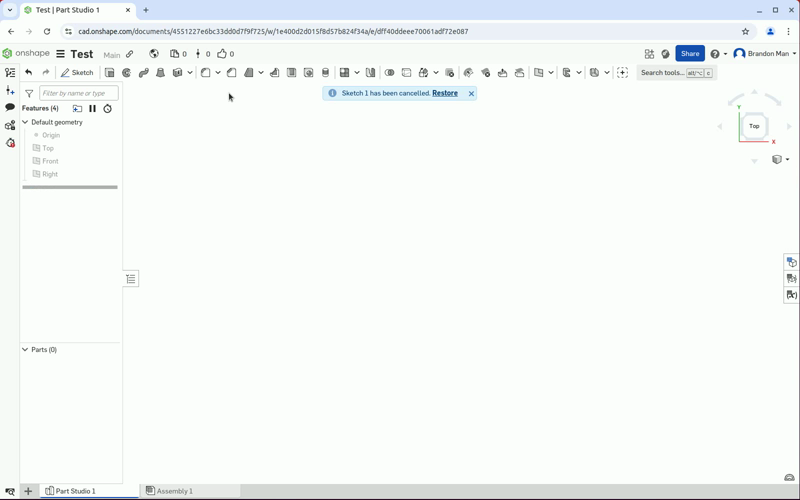
mouse_move(73, 352)
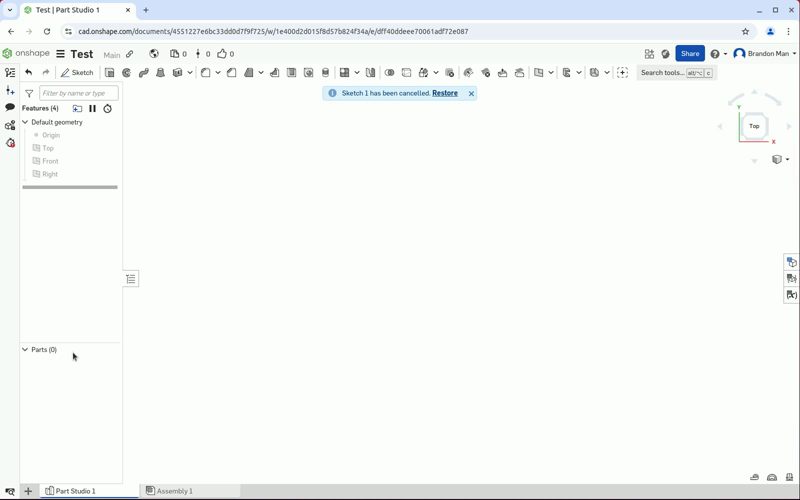
key(y)
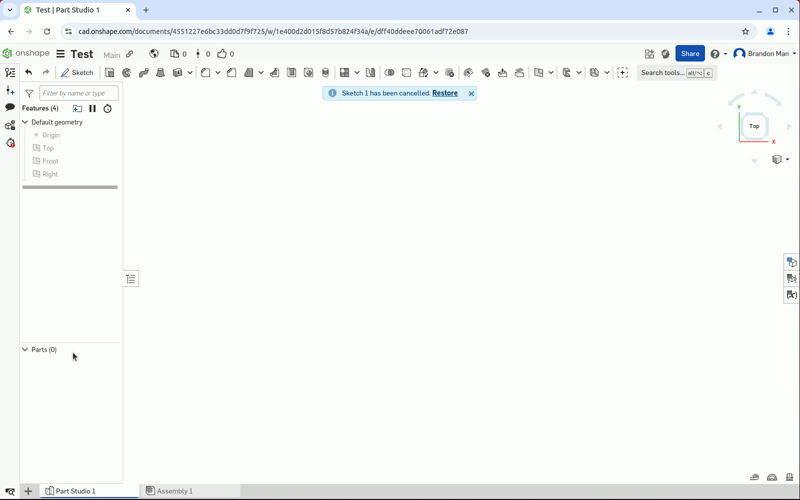
key(shift+p)
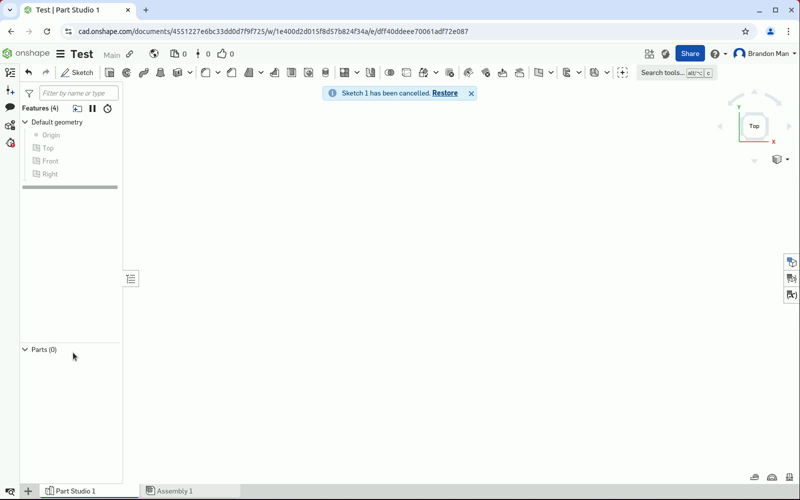
key(space)
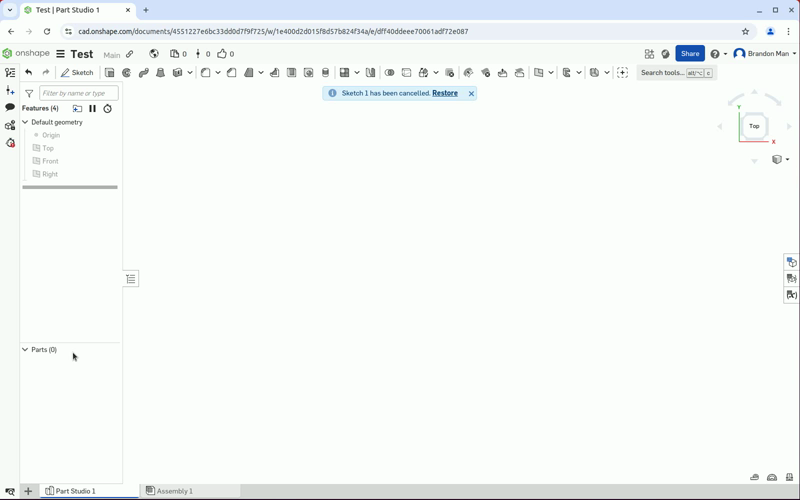
key_down(shift)
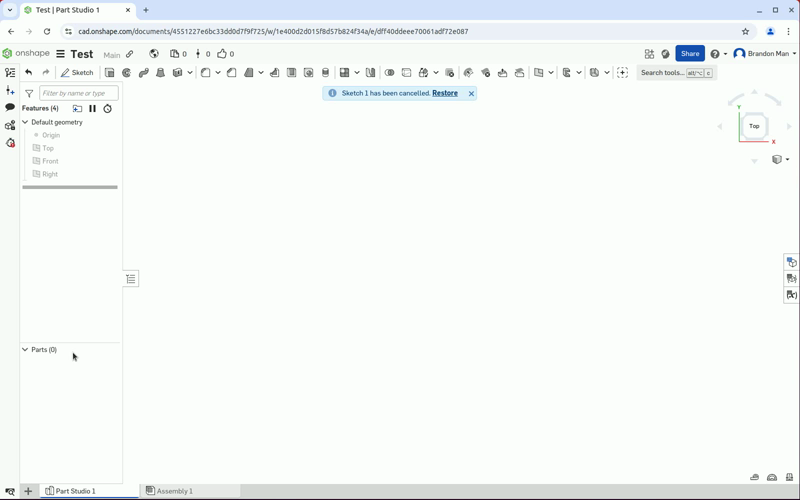
key(up)
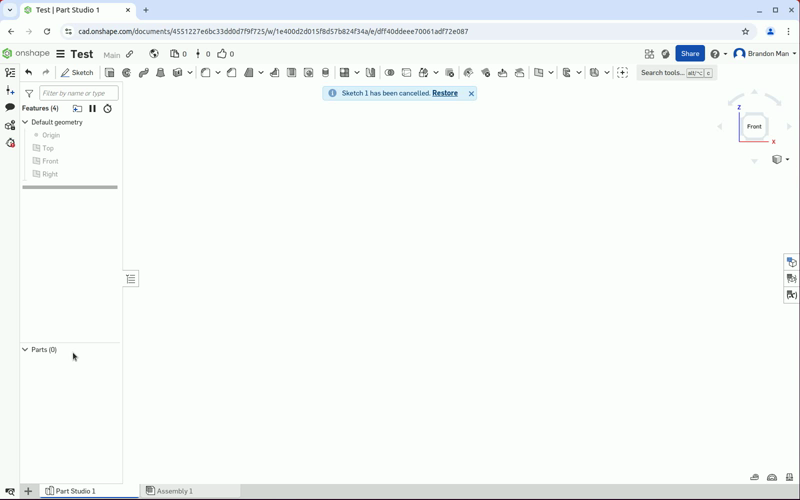
key_up(shift)
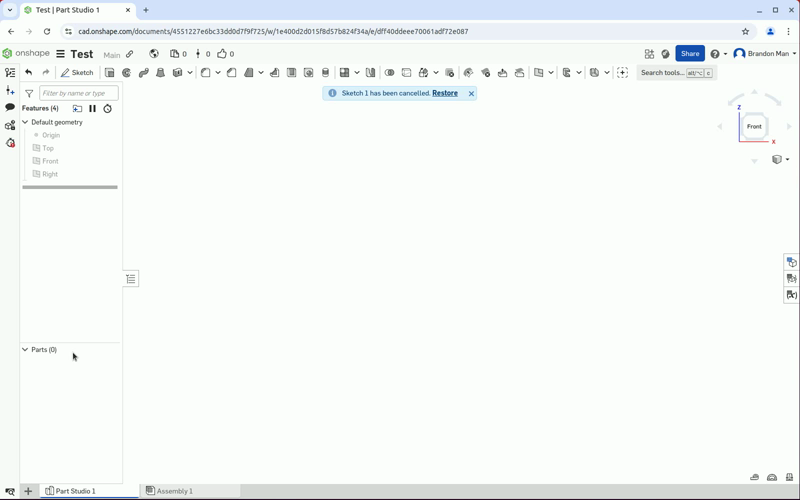
mouse_move(73, 352)
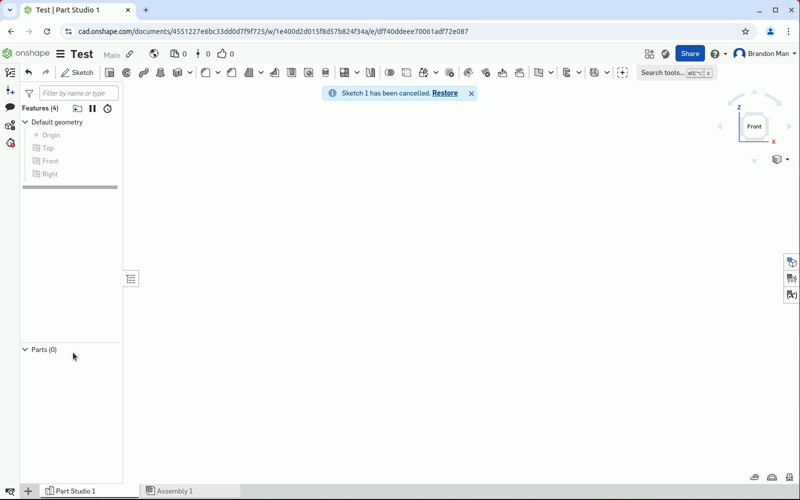
key(shift+y)
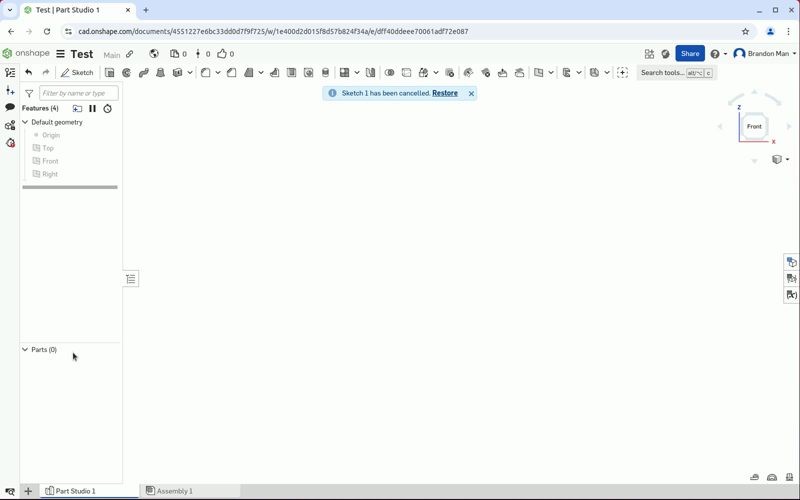
key(shift+s)
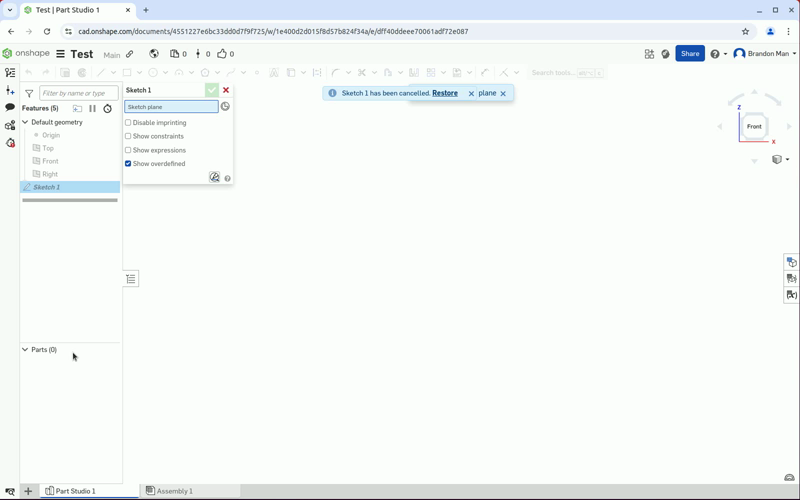
mouse_move(73, 163)
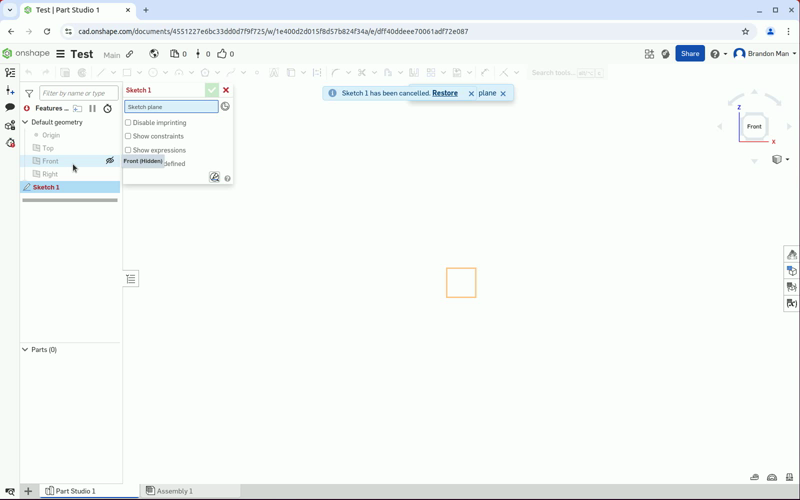
click(73, 163)
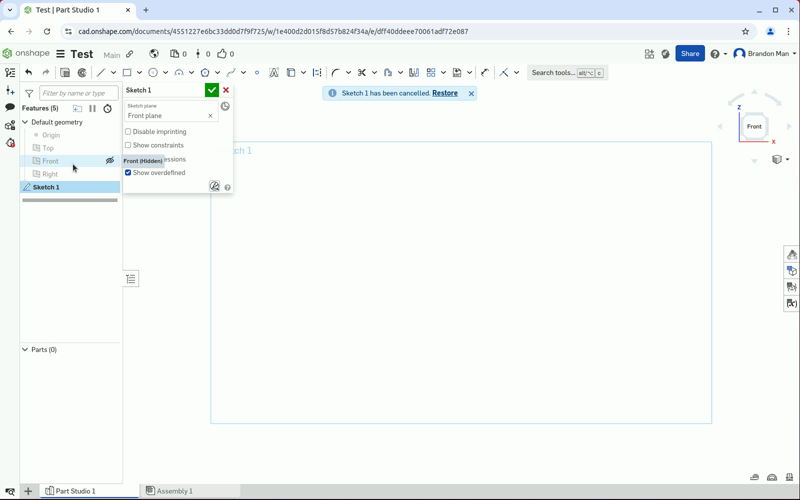
mouse_move(73, 352)
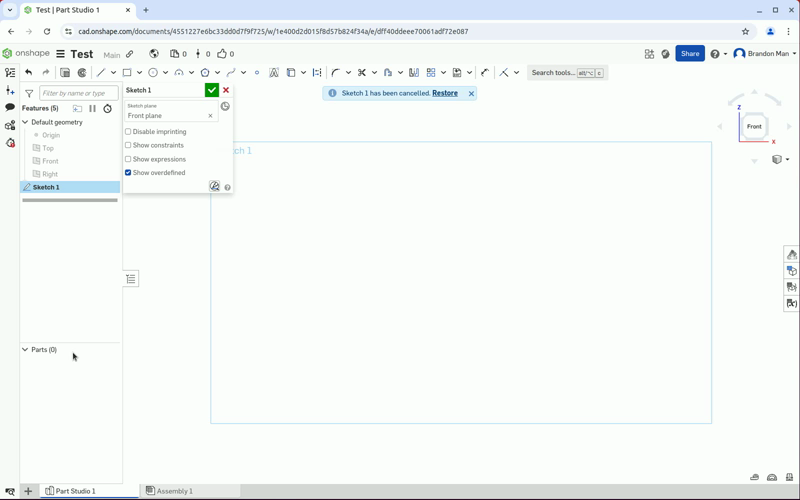
key(y)
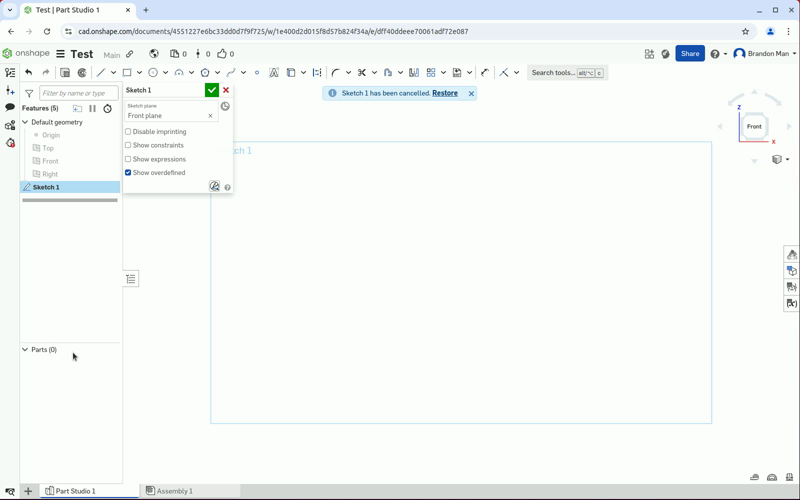
key(l)
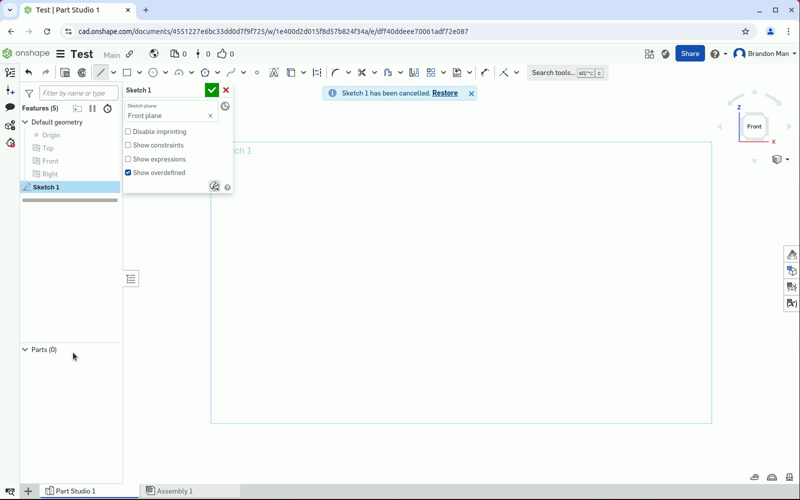
key_down(shift)
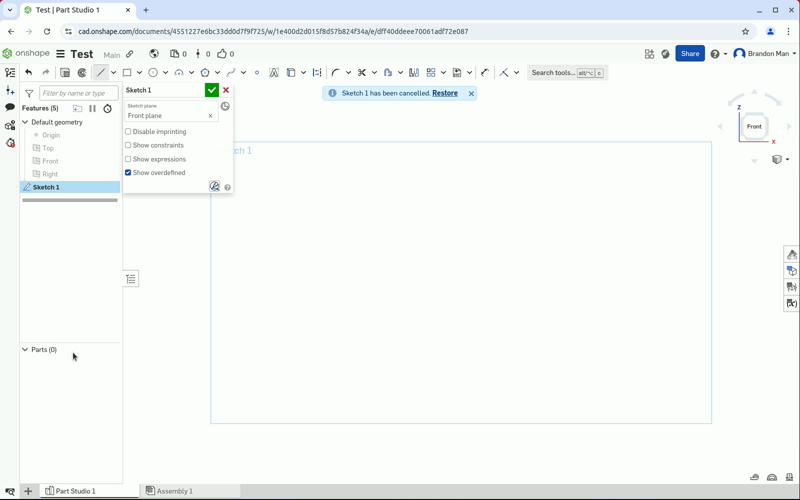
mouse_move(460, 282)
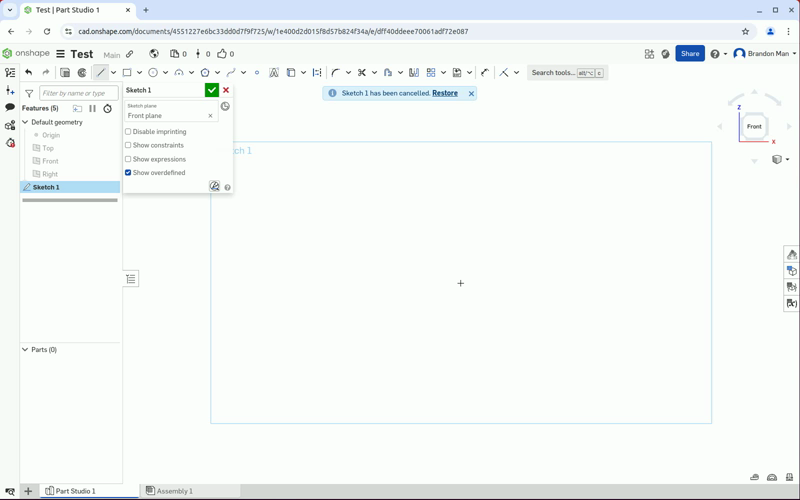
click(460, 282)
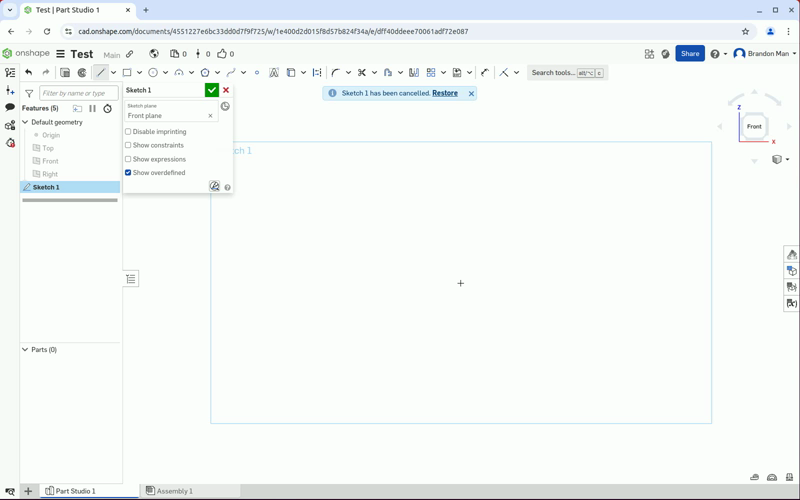
key_up(shift)
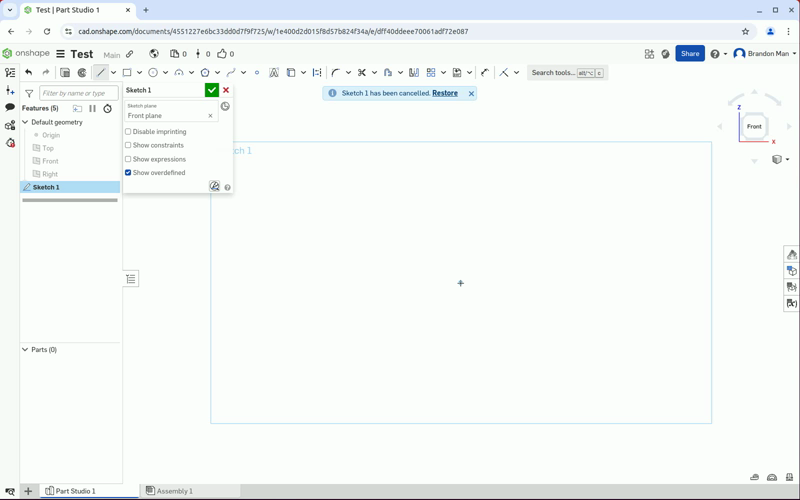
key_down(shift)
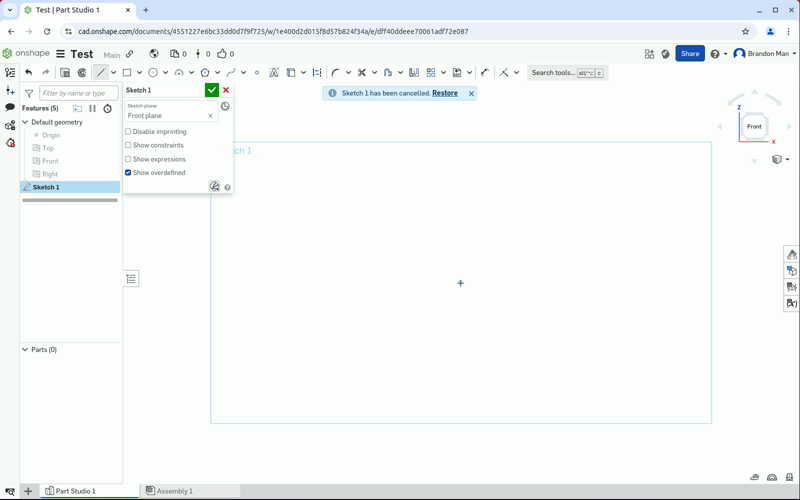
mouse_move(573, 282)
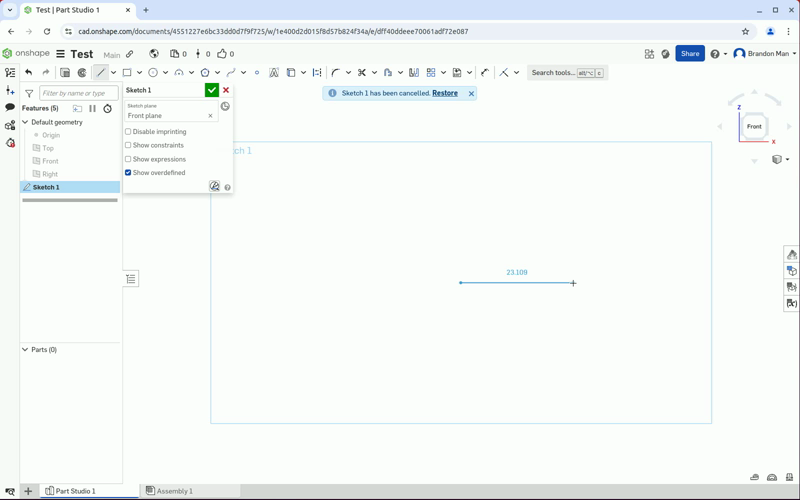
click(573, 282)
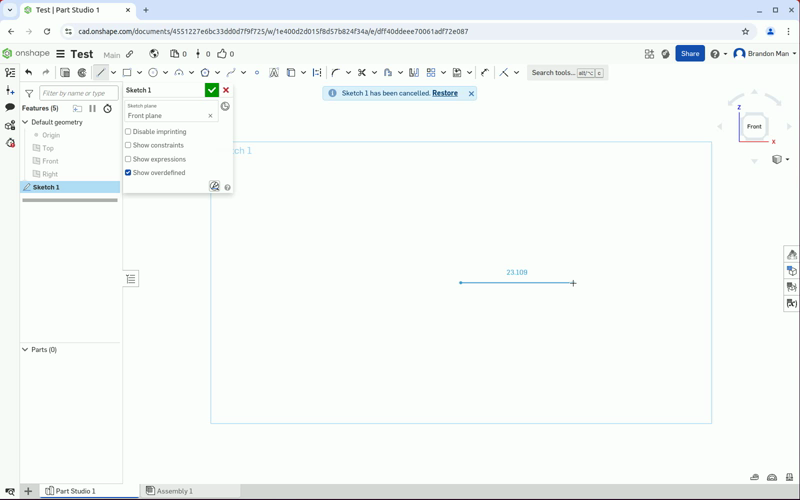
key_up(shift)
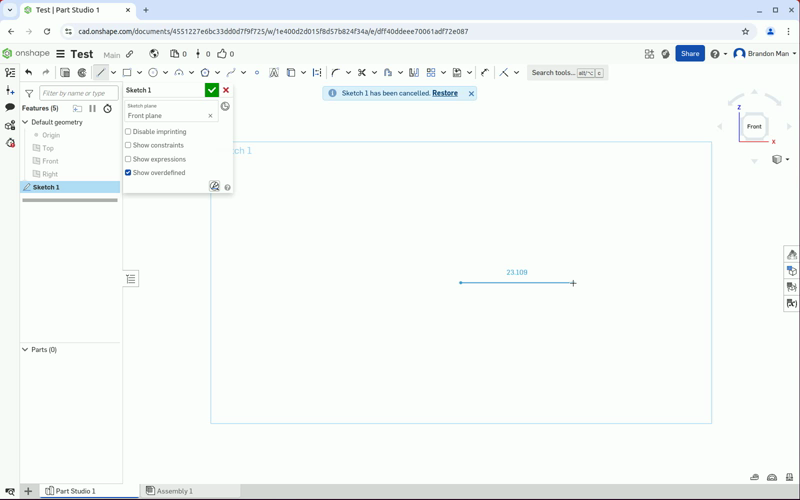
key_down(shift)
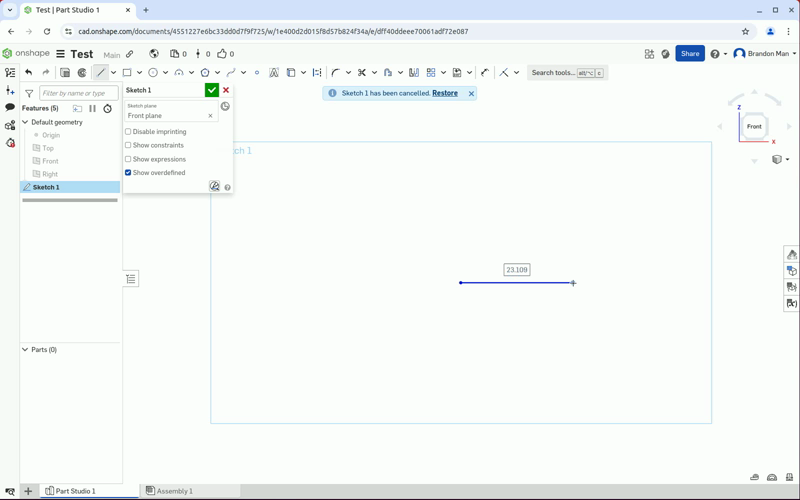
mouse_move(573, 208)
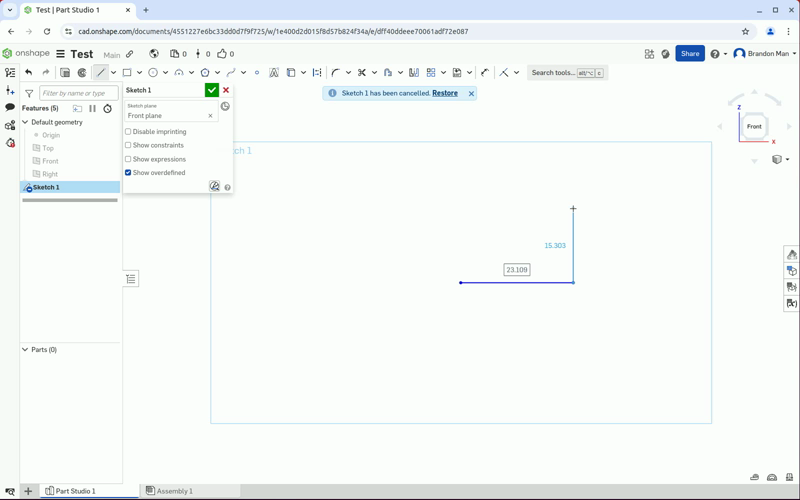
click(573, 208)
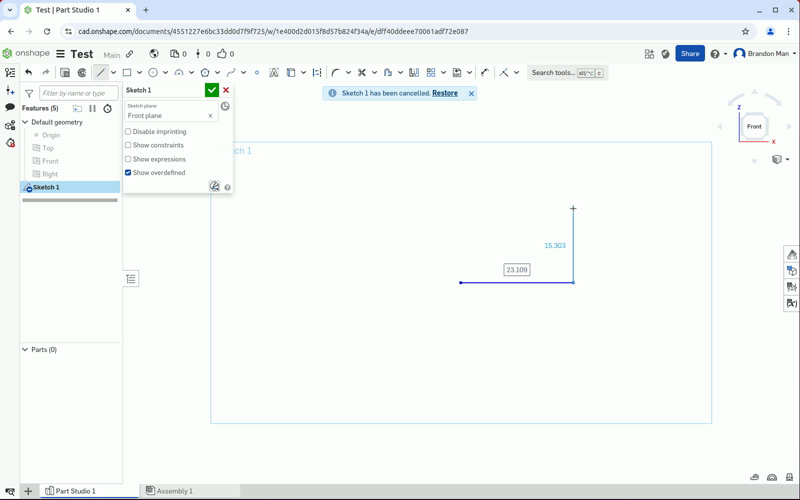
key_up(shift)
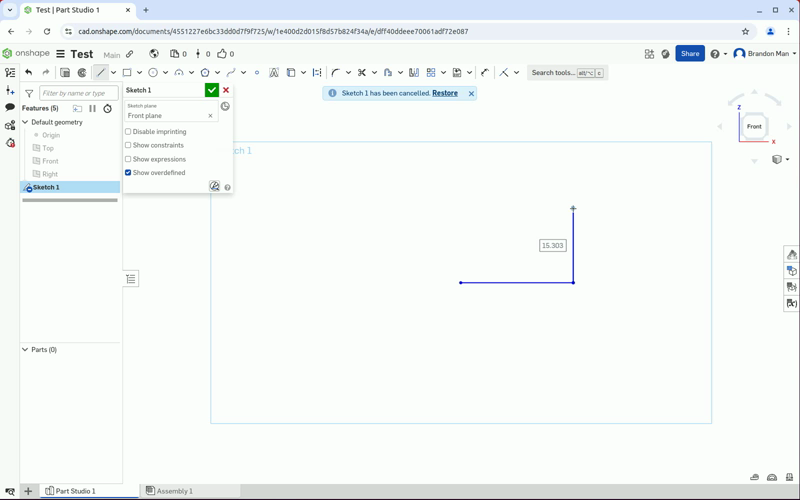
key_down(shift)
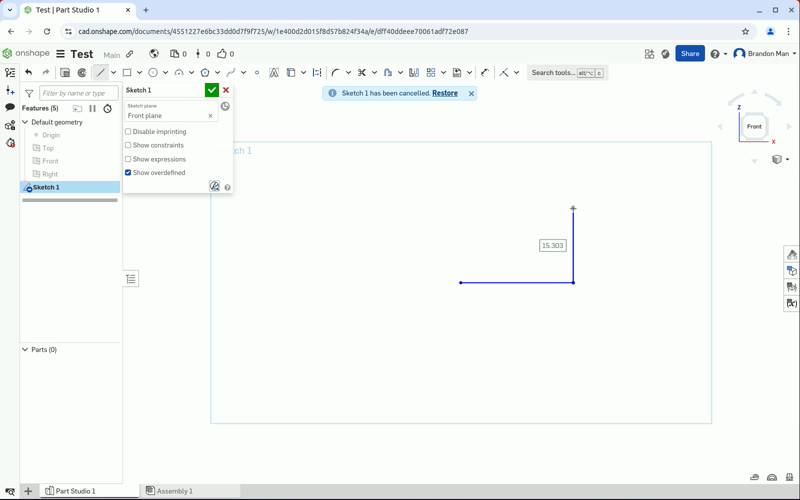
mouse_move(460, 208)
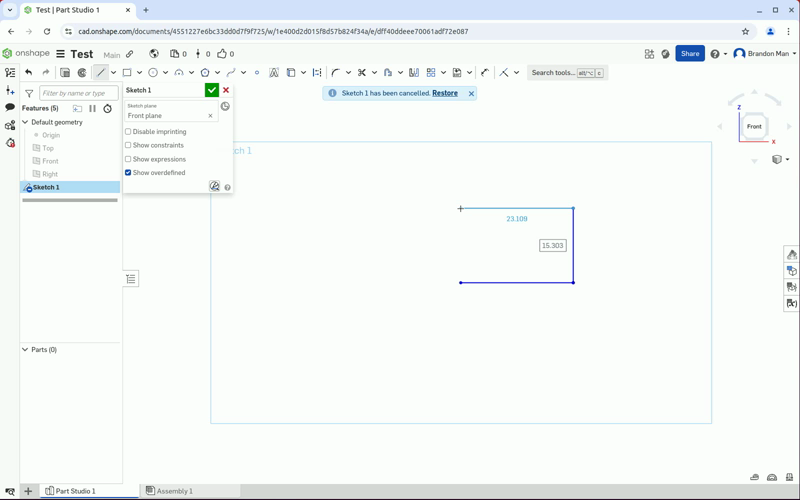
click(460, 208)
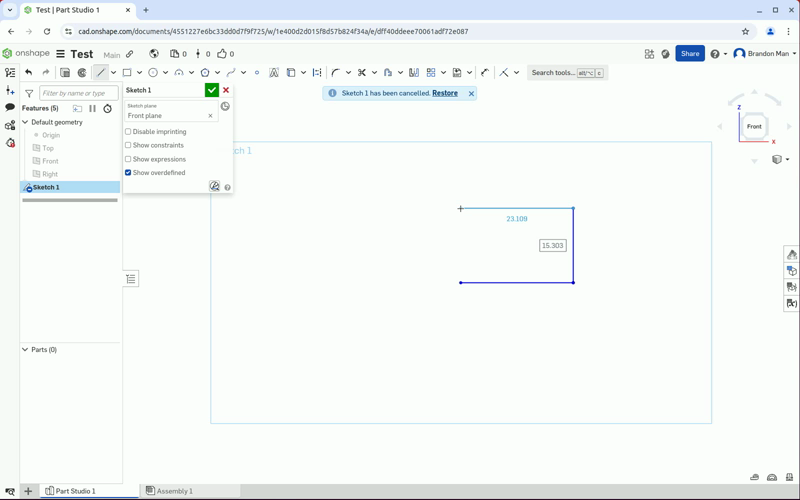
key_up(shift)
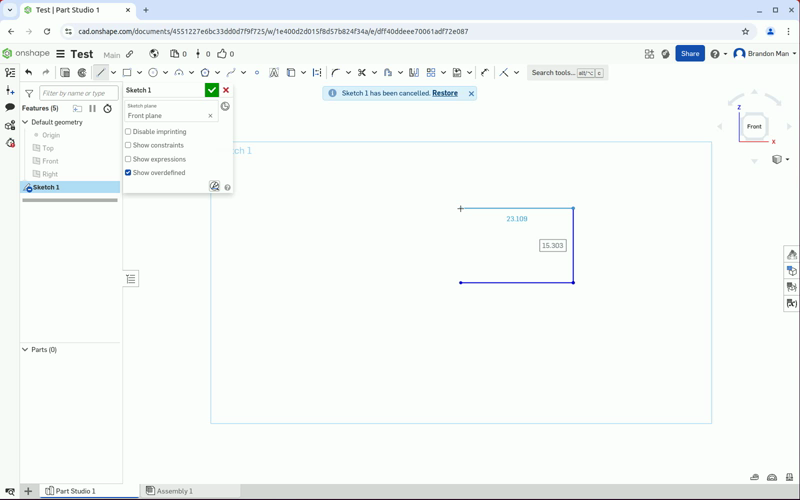
key_down(shift)
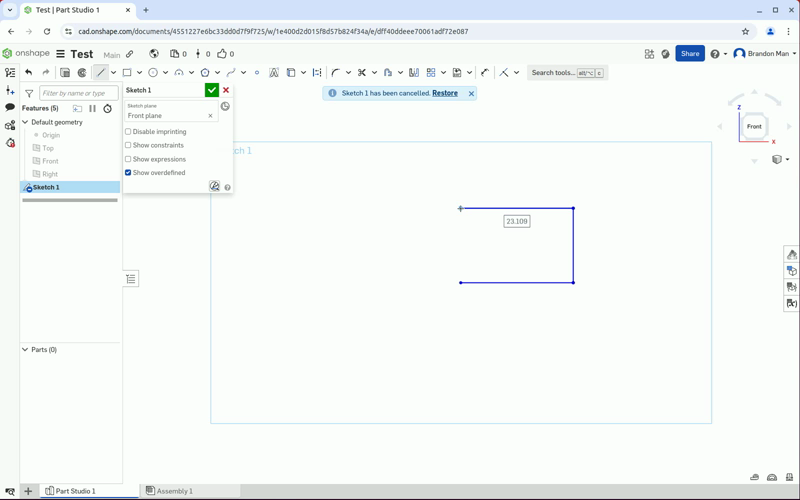
mouse_move(460, 282)
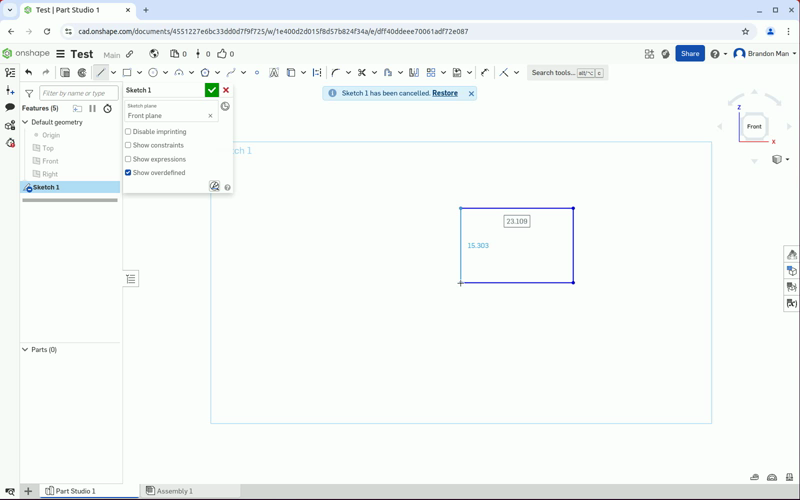
key_up(shift)
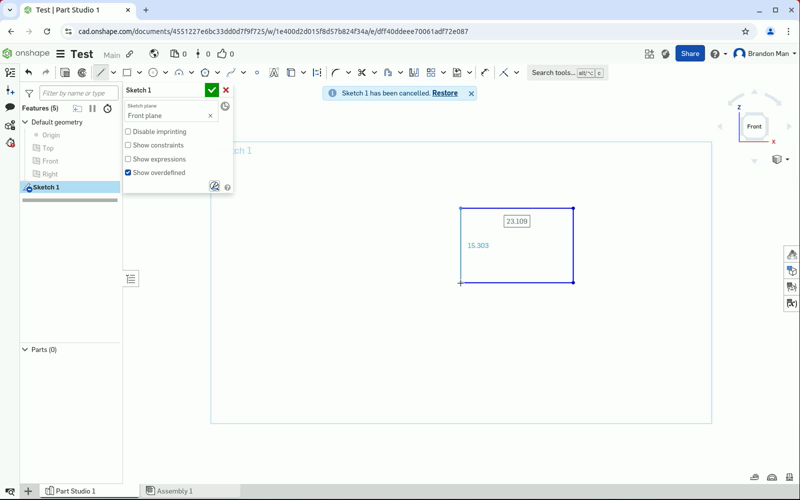
click(460, 282)
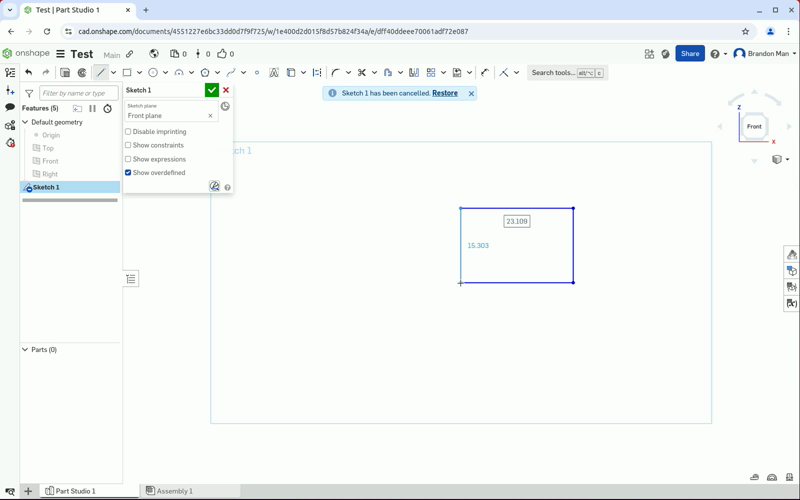
key(esc)
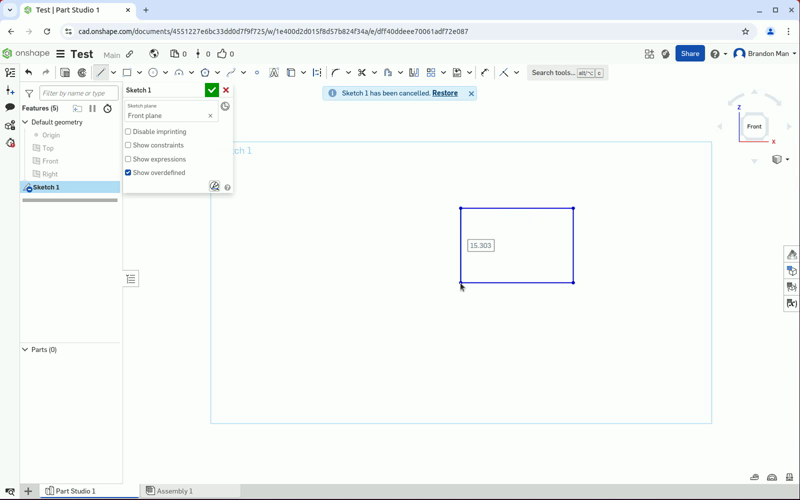
mouse_move(467, 216)
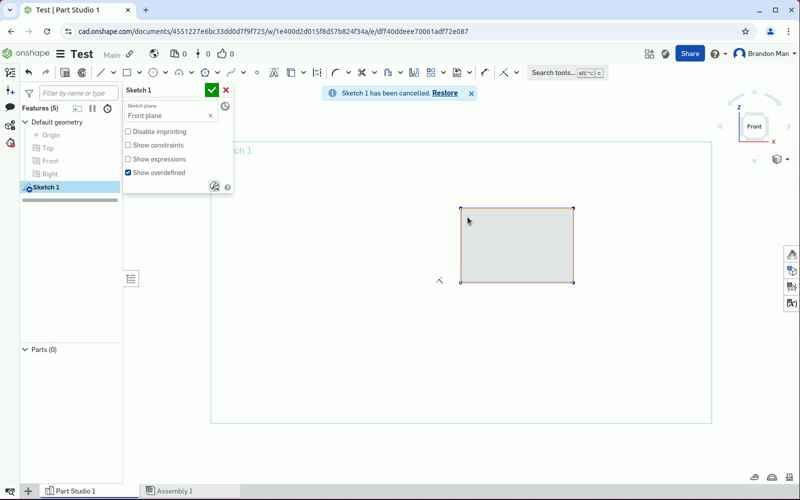
click(467, 216)
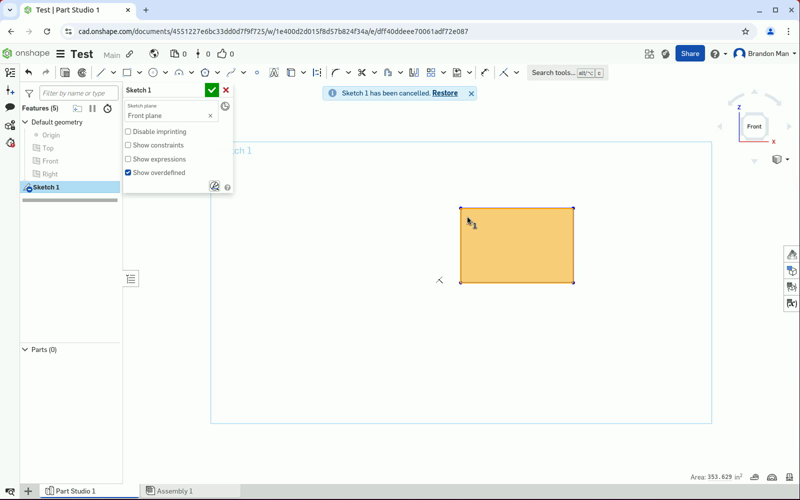
mouse_move(73, 352)
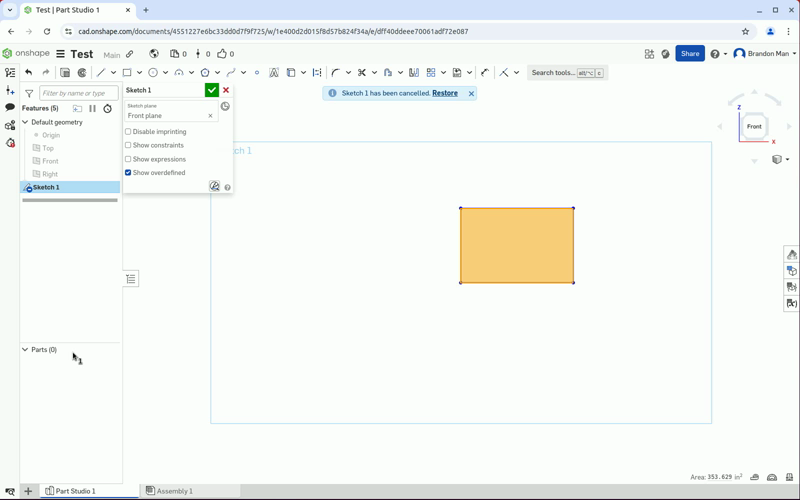
key(shift+y)
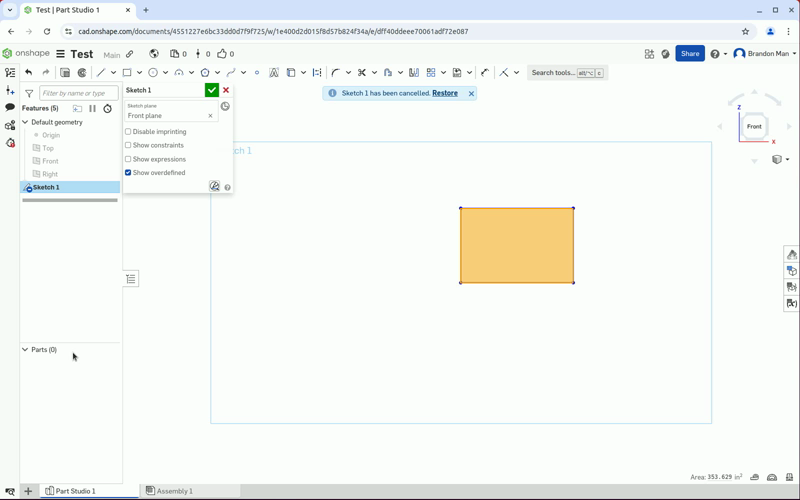
key(shift+e)
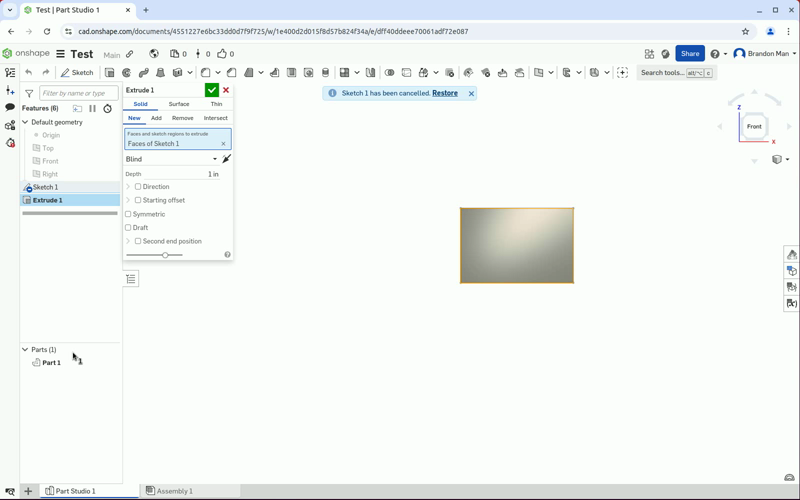
mouse_move(143, 106)
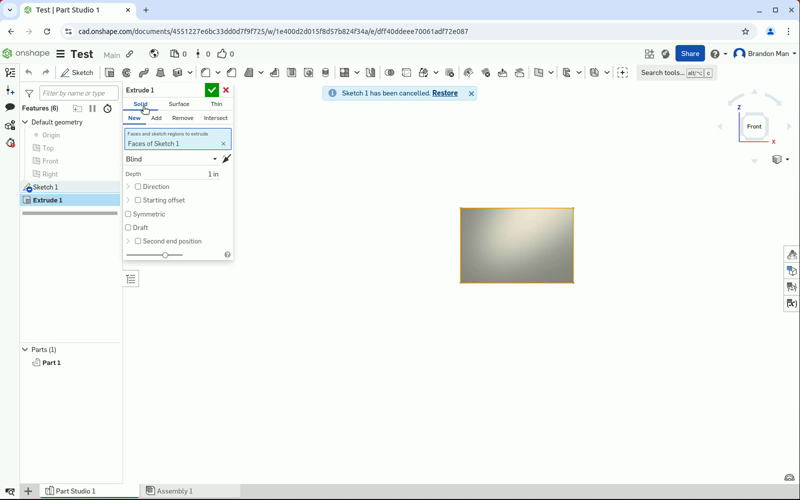
click(143, 106)
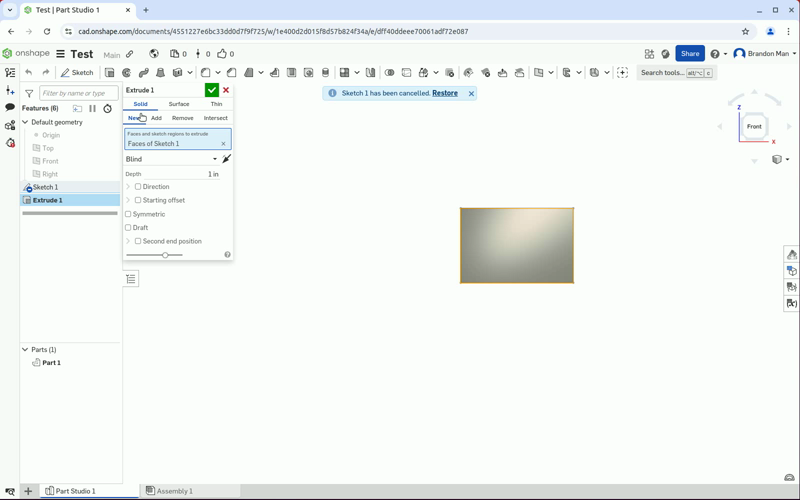
mouse_move(137, 120)
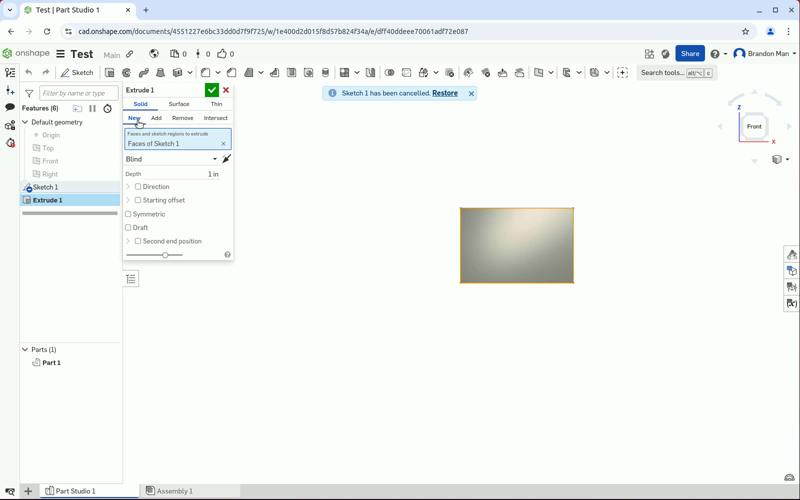
click(137, 120)
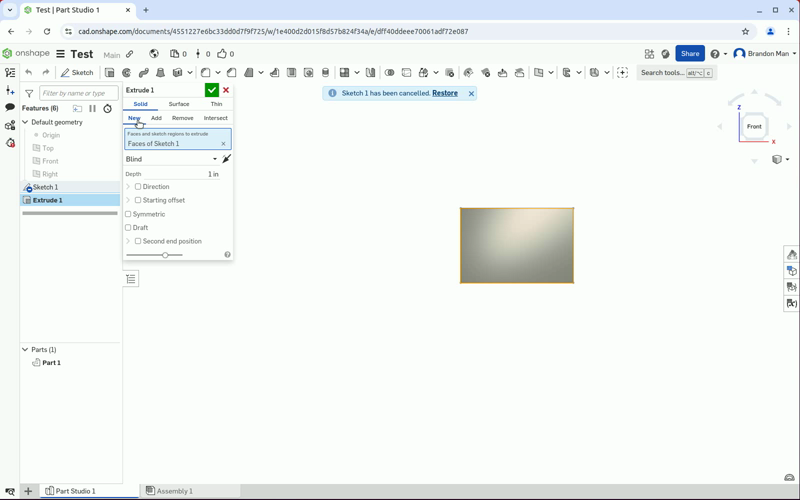
key(tab, 4)
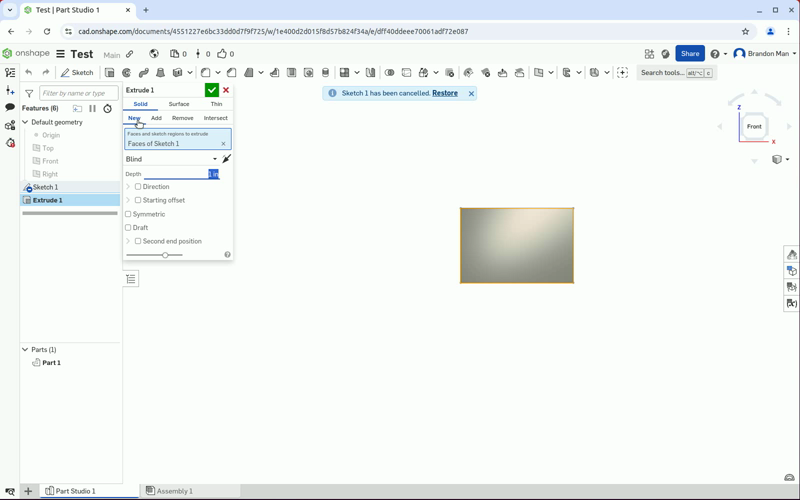
text(15.405)
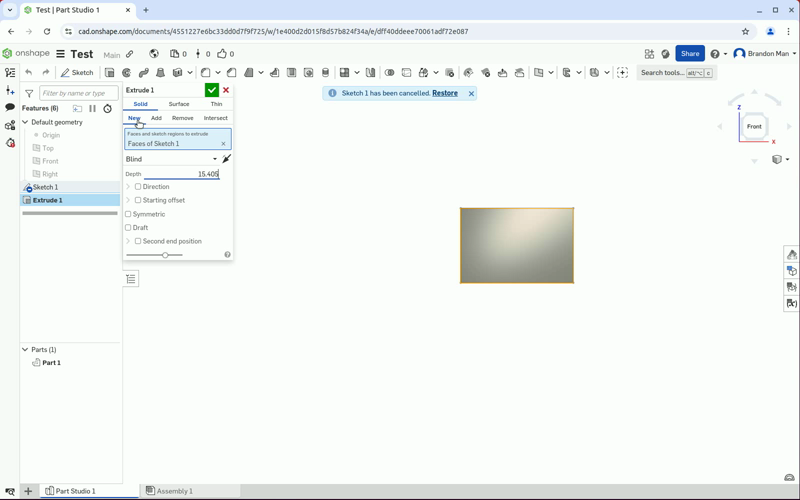
key(enter)
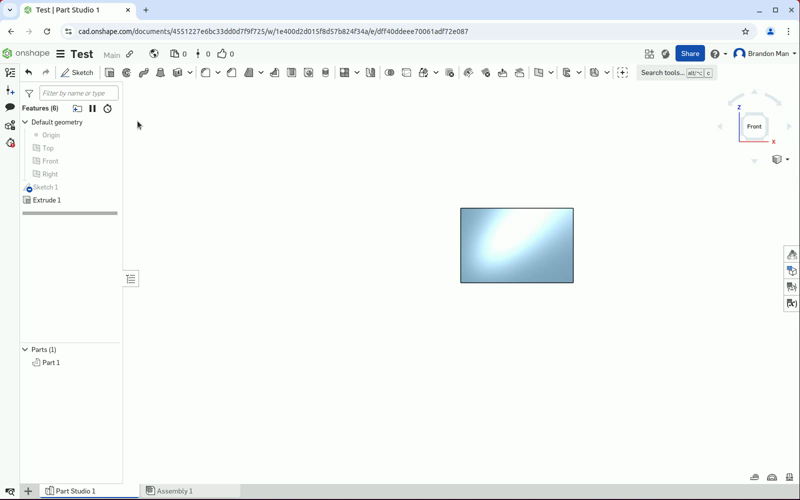
key(shift+h)
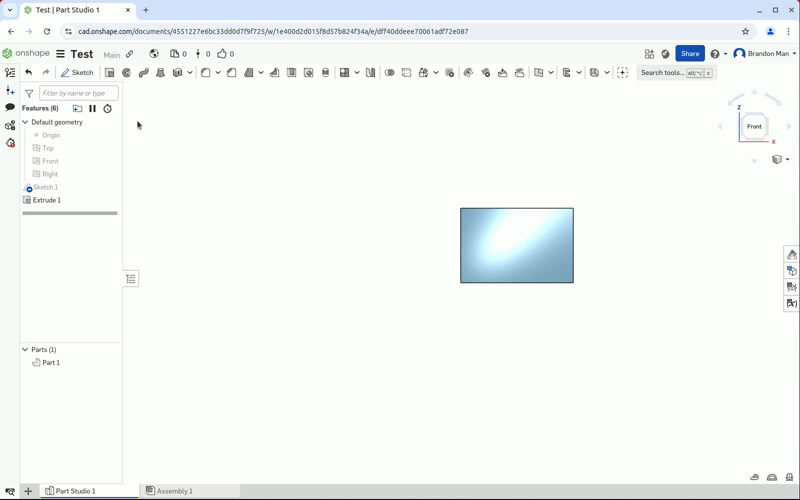
key(shift+h)
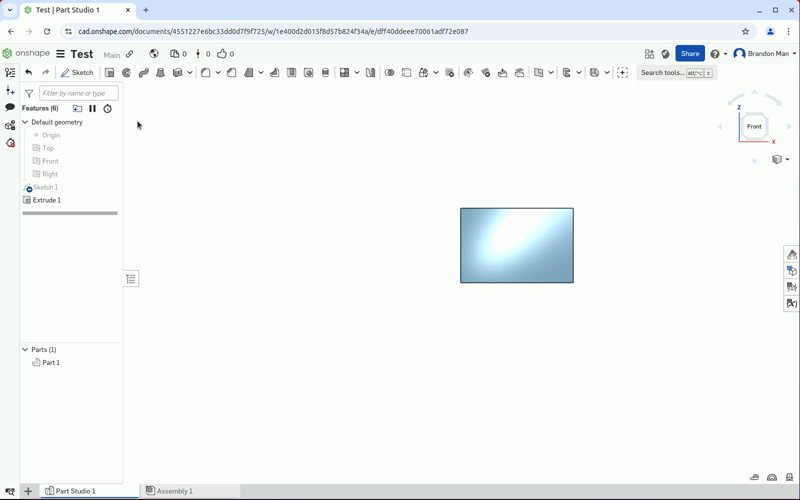
mouse_move(73, 189)
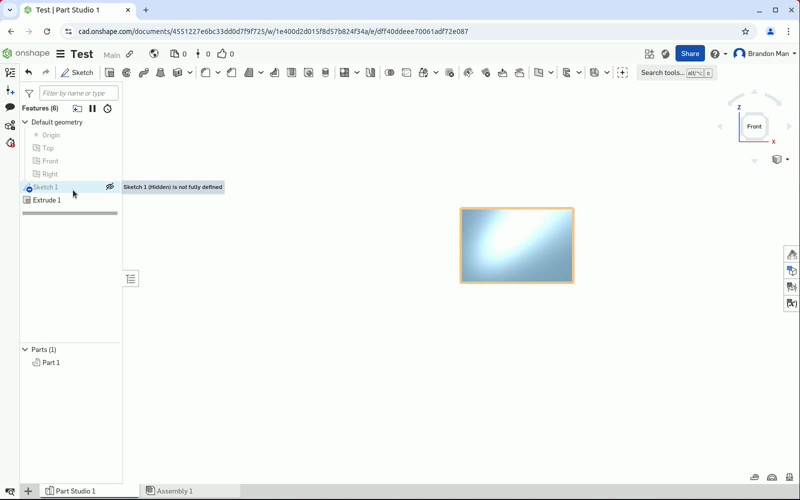
click(73, 189)
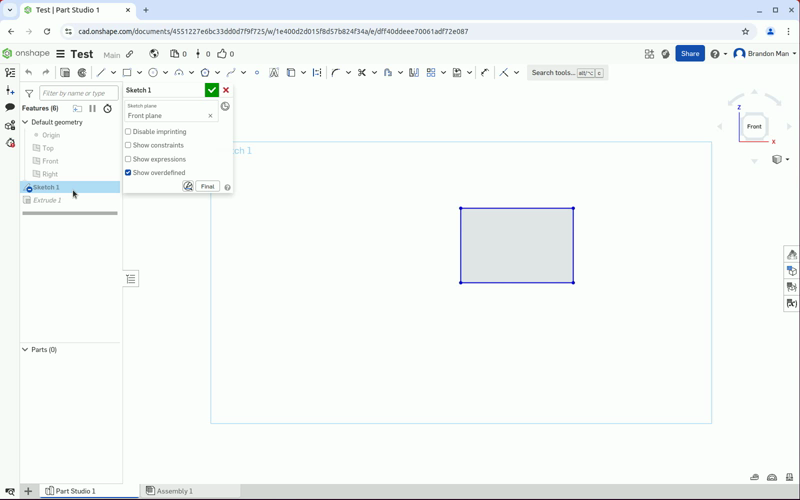
mouse_move(229, 92)
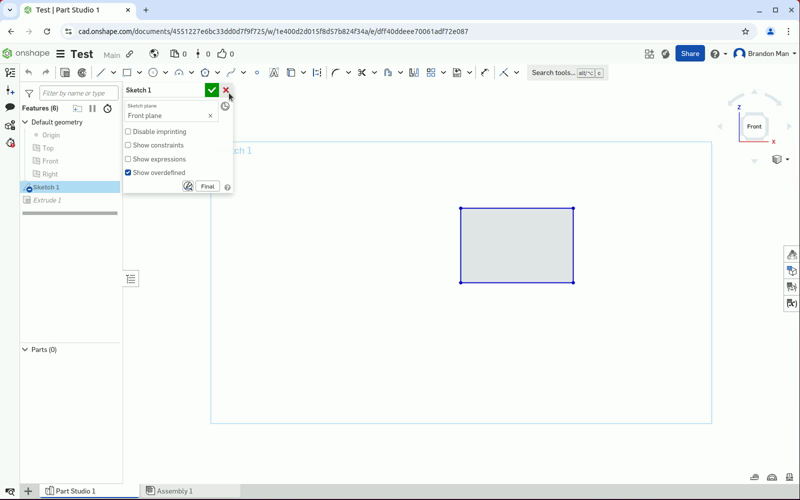
click(229, 92)
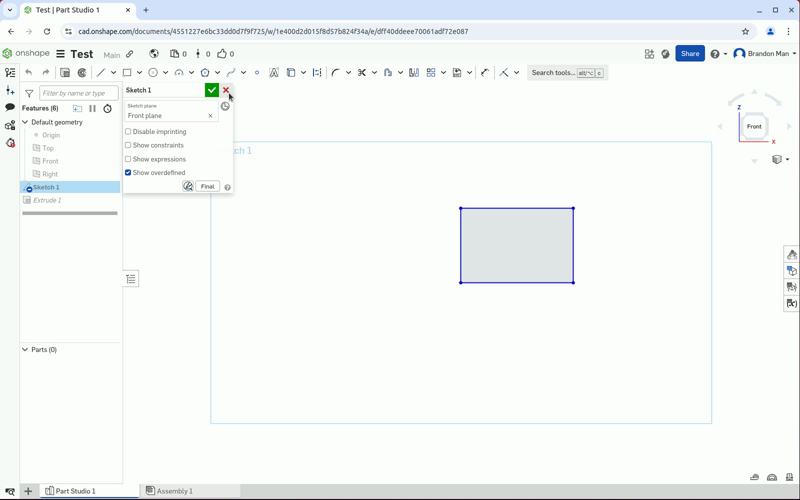
key(shift+s)
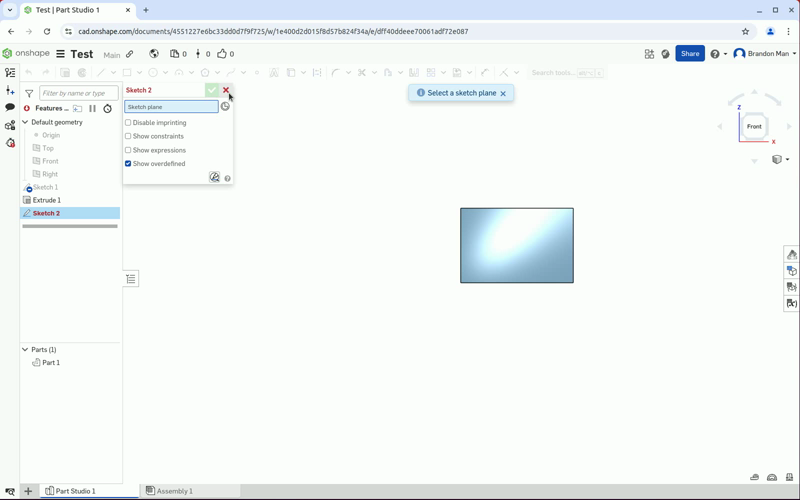
mouse_move(73, 163)
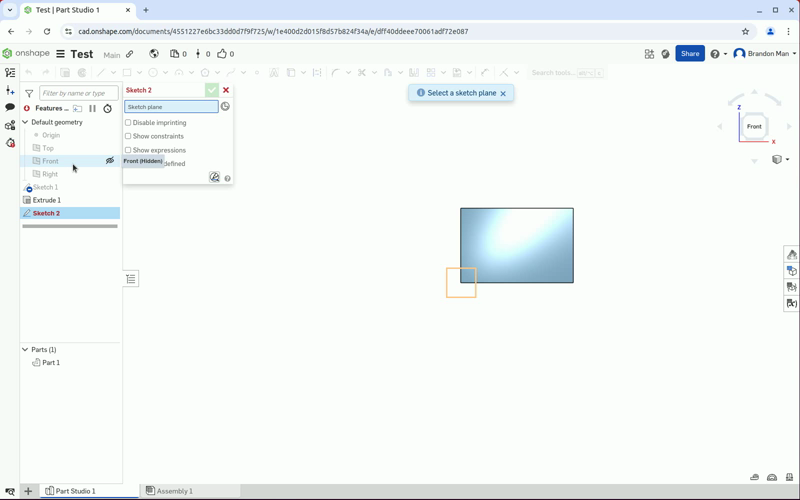
click(73, 163)
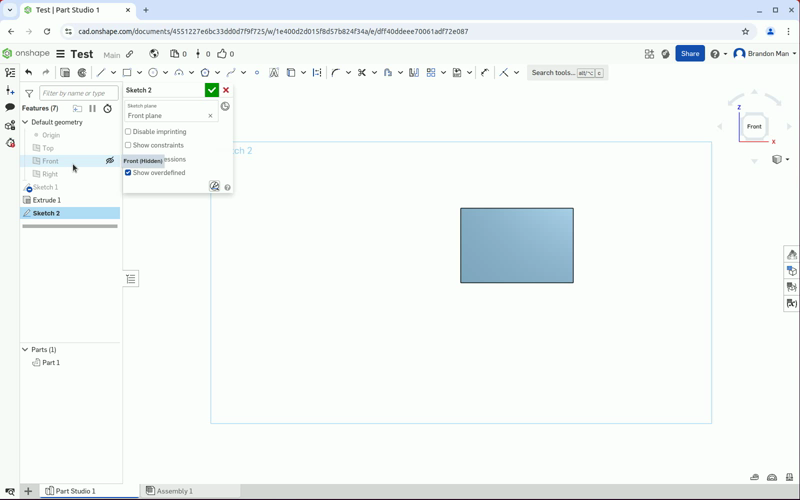
mouse_move(73, 352)
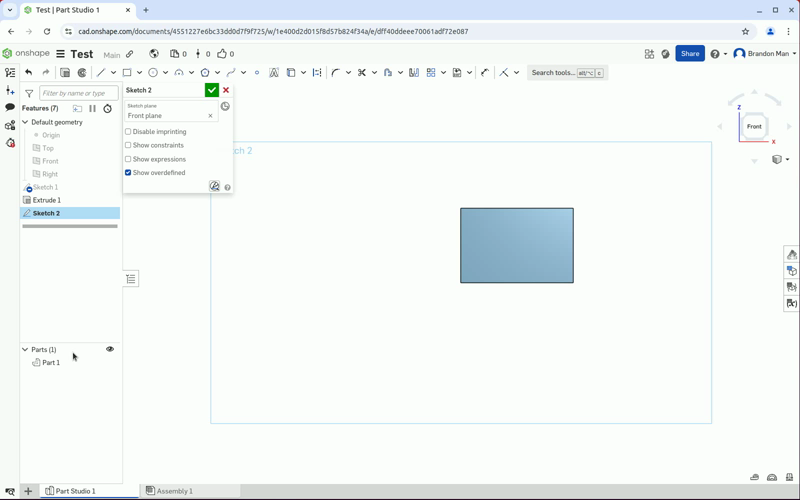
key(y)
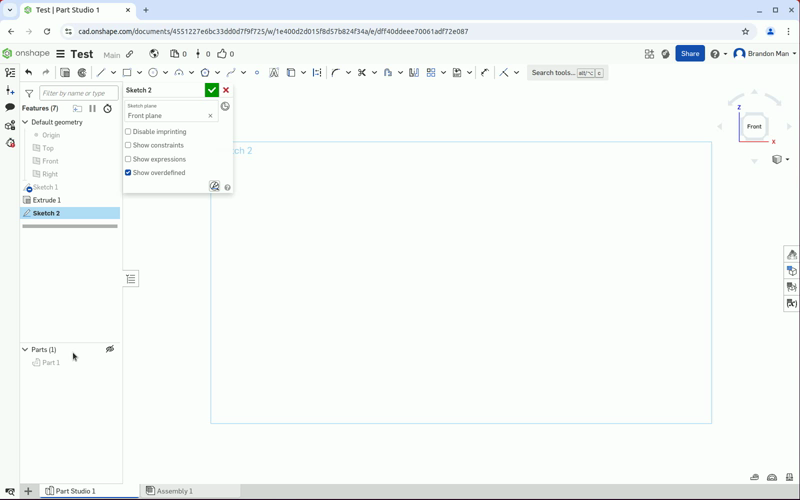
key(l)
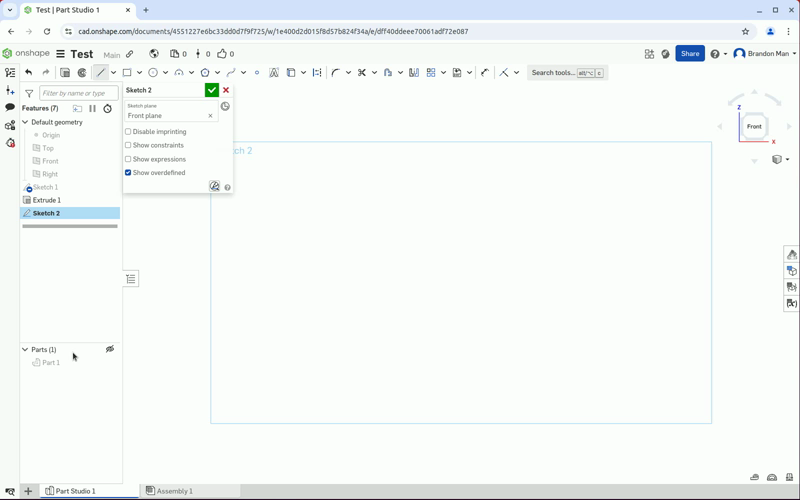
key_down(shift)
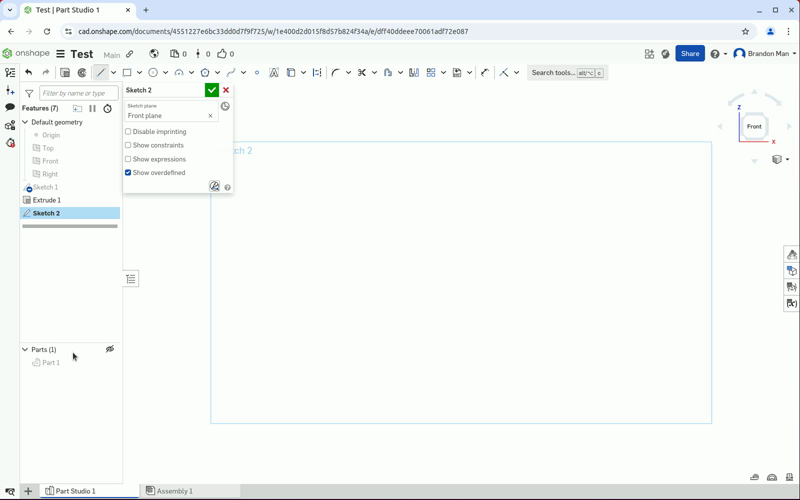
mouse_move(479, 245)
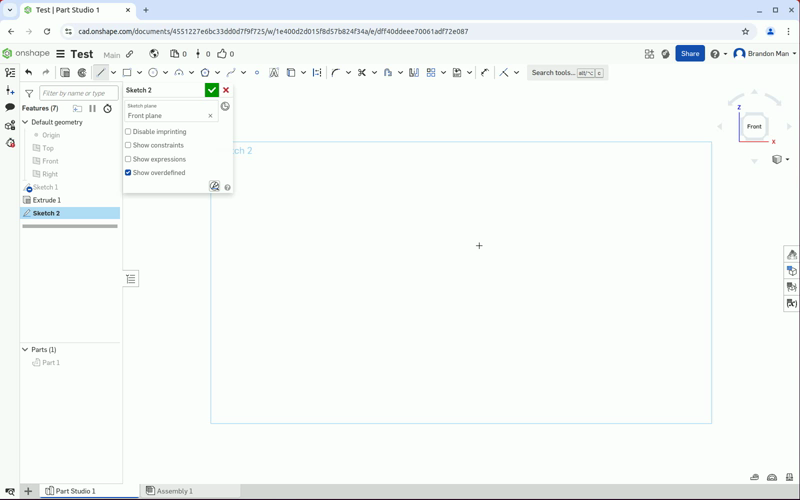
click(479, 245)
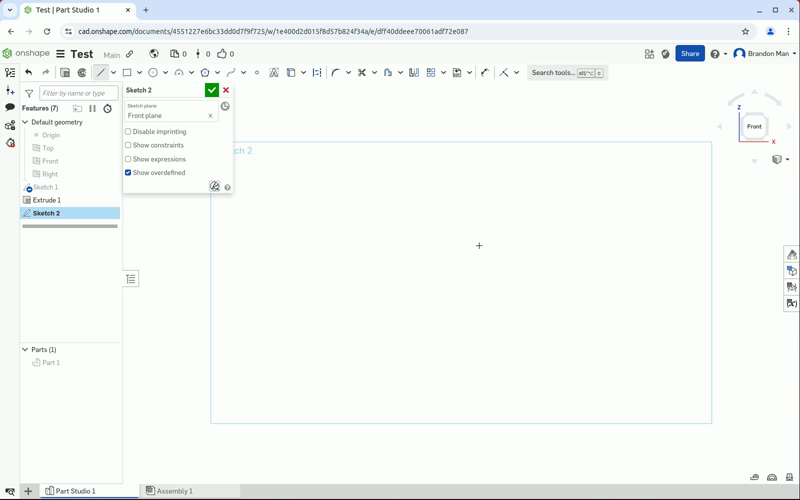
key_up(shift)
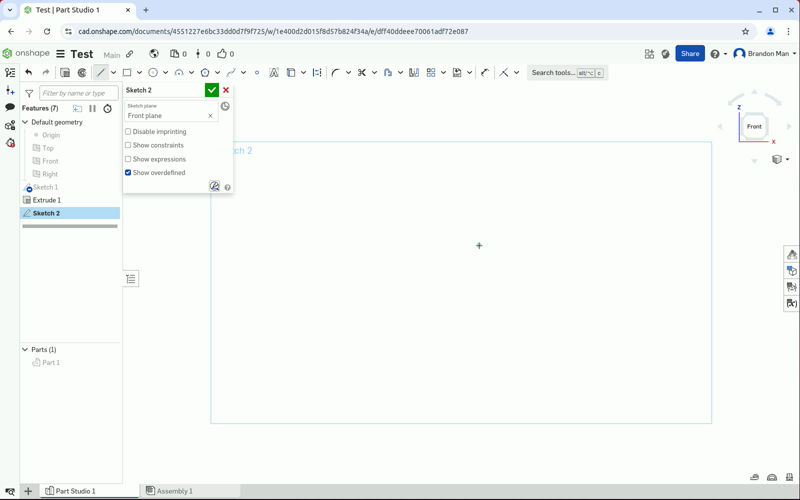
key_down(shift)
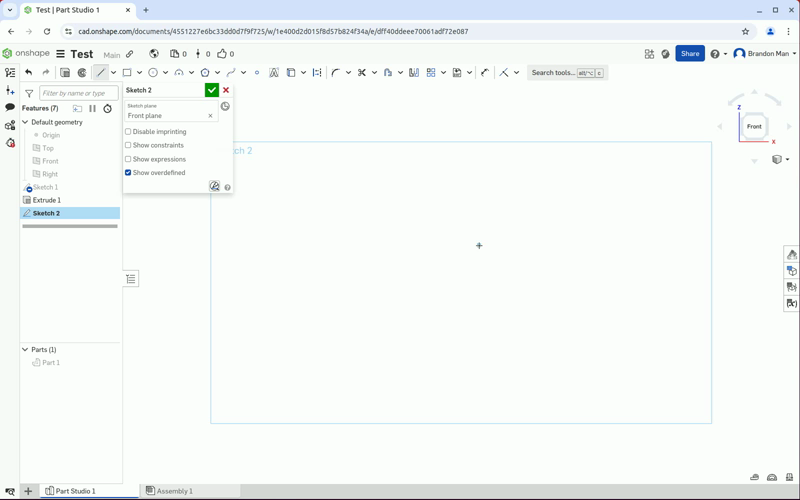
mouse_move(573, 245)
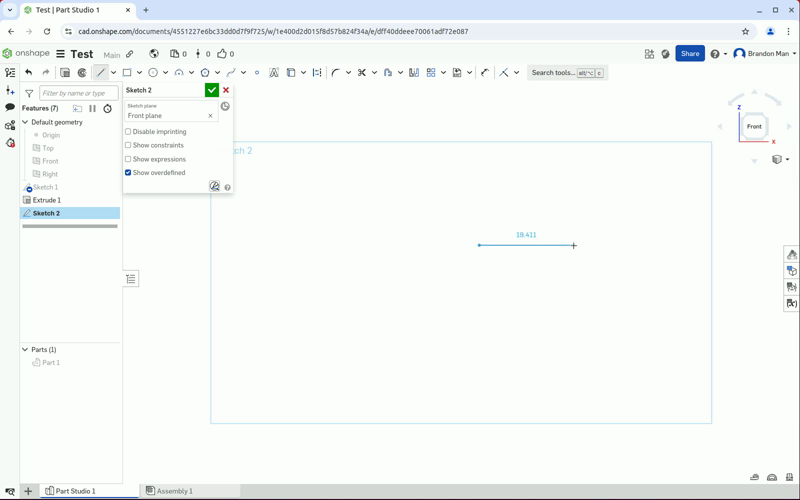
click(573, 245)
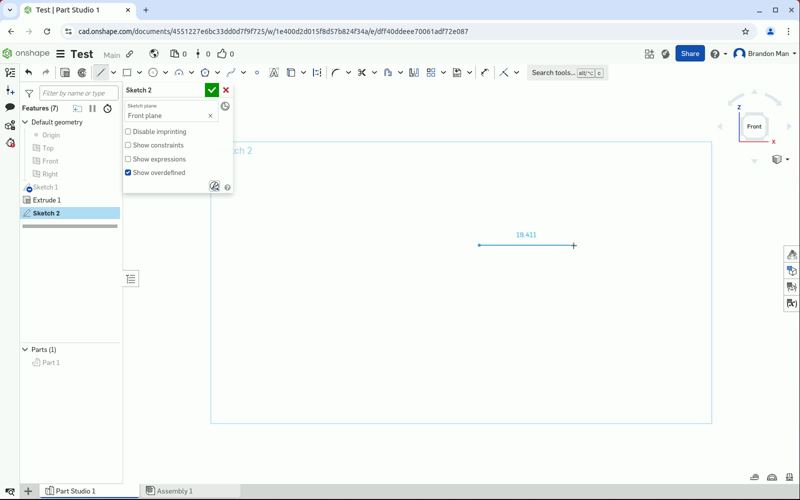
key_up(shift)
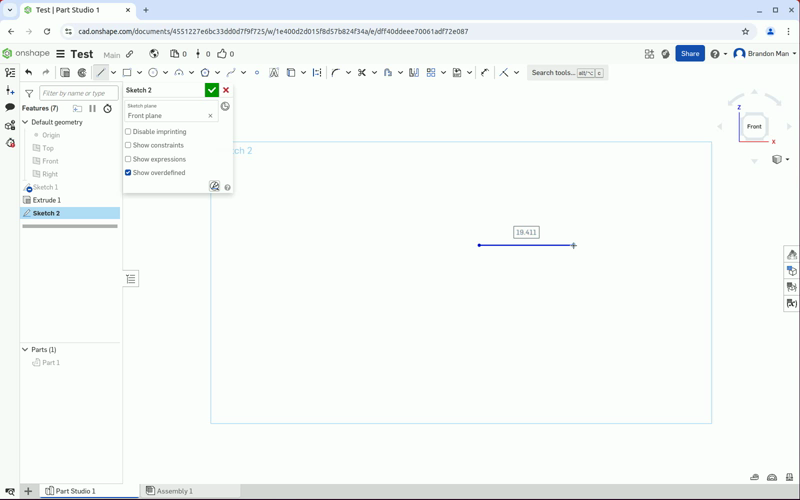
key_down(shift)
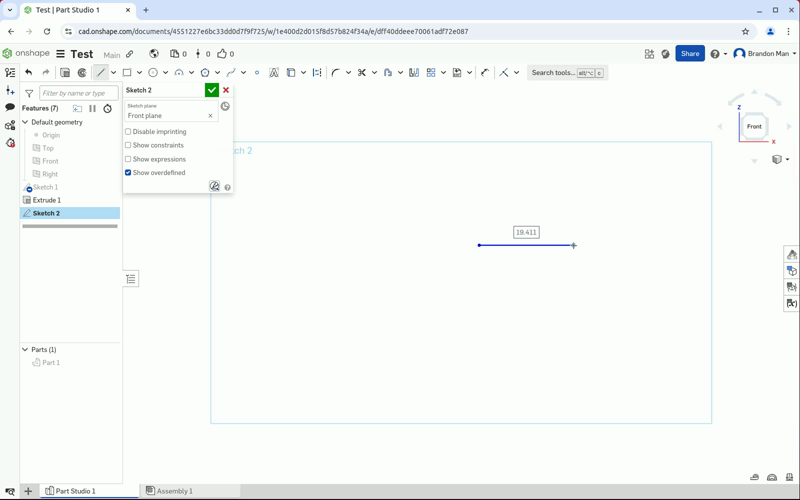
mouse_move(589, 245)
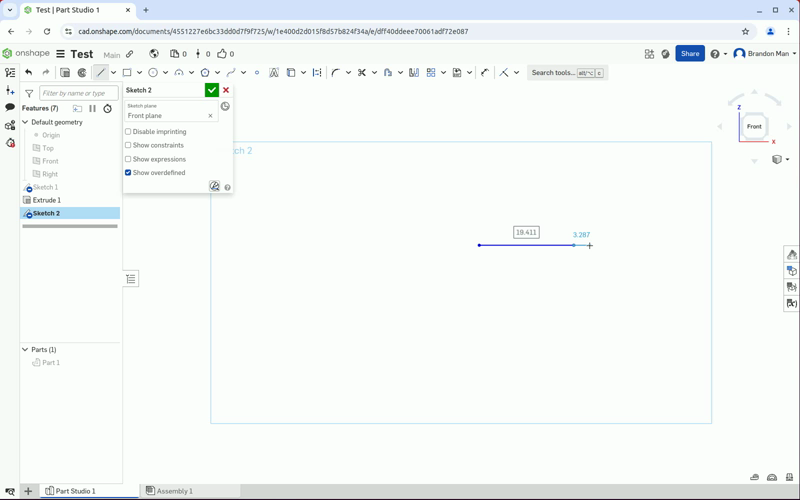
mouse_move(573, 207)
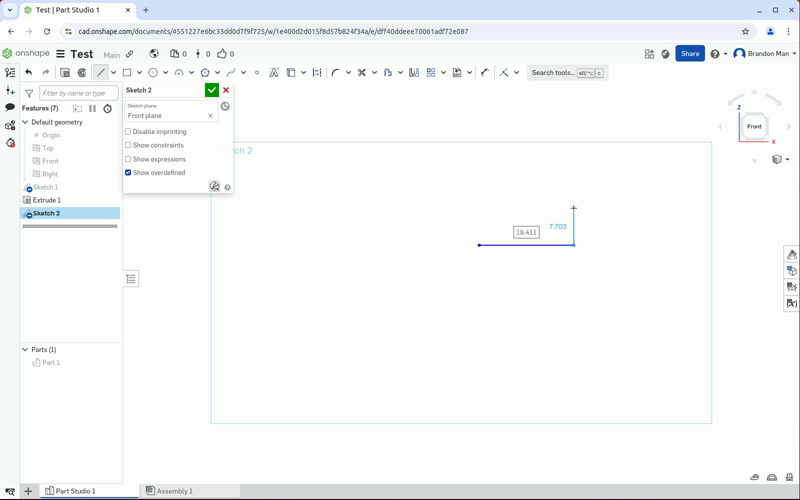
click(573, 207)
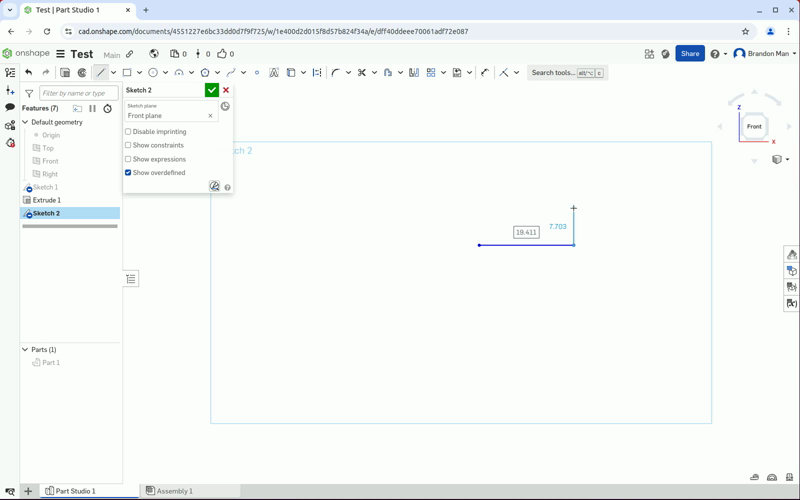
key_up(shift)
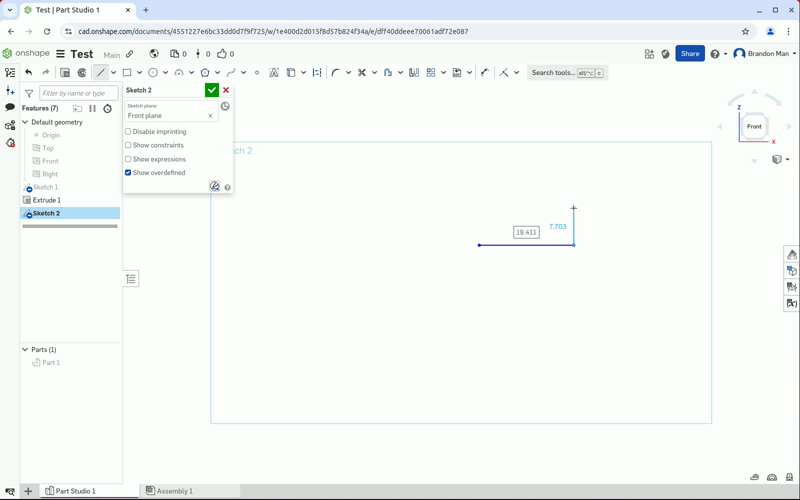
key_down(shift)
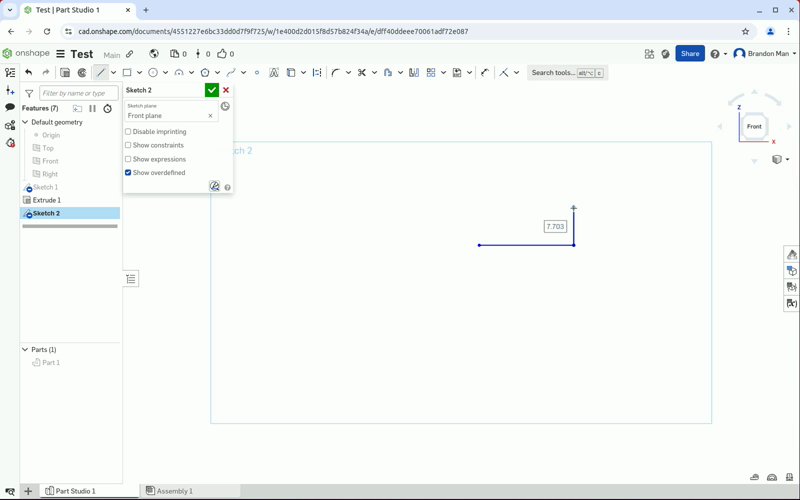
mouse_move(479, 207)
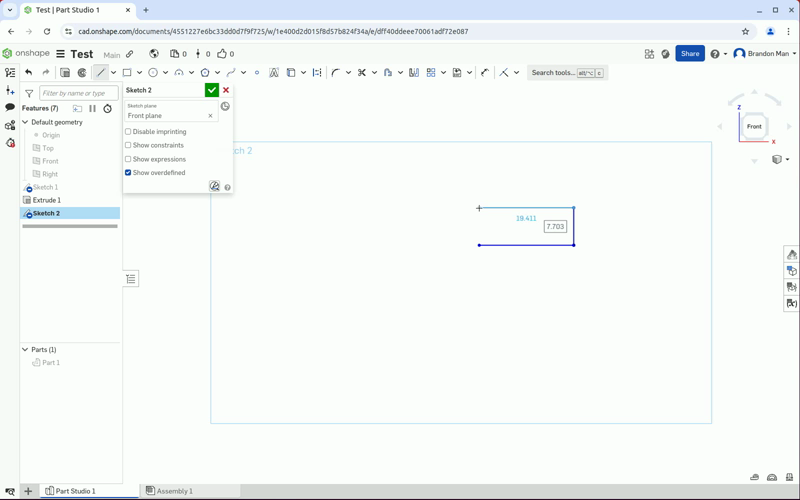
click(479, 207)
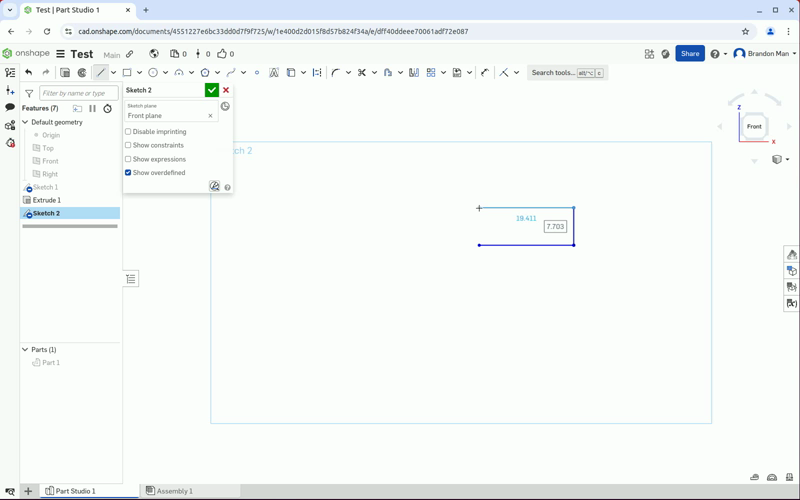
key_up(shift)
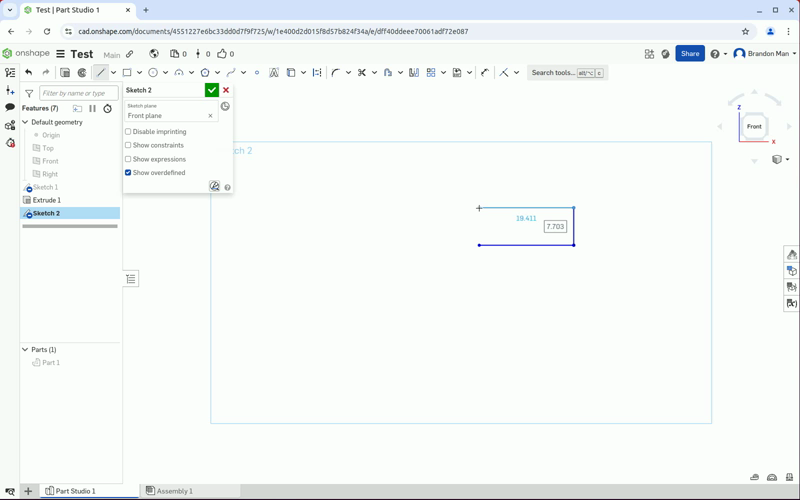
mouse_move(509, 207)
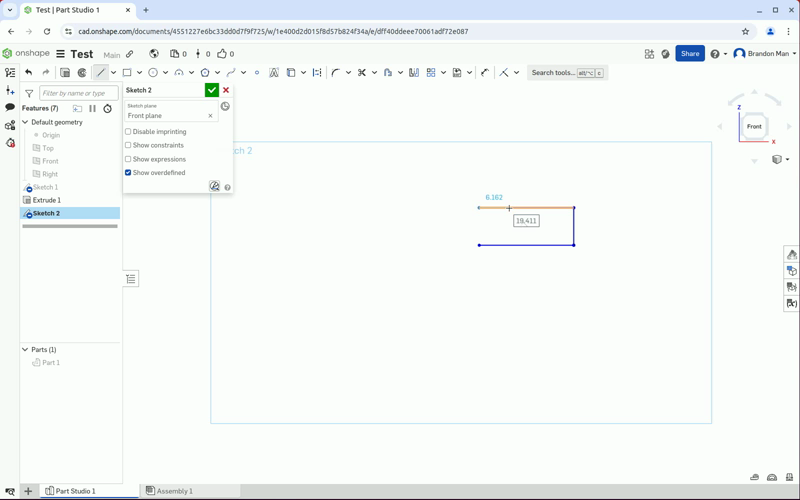
key_down(shift)
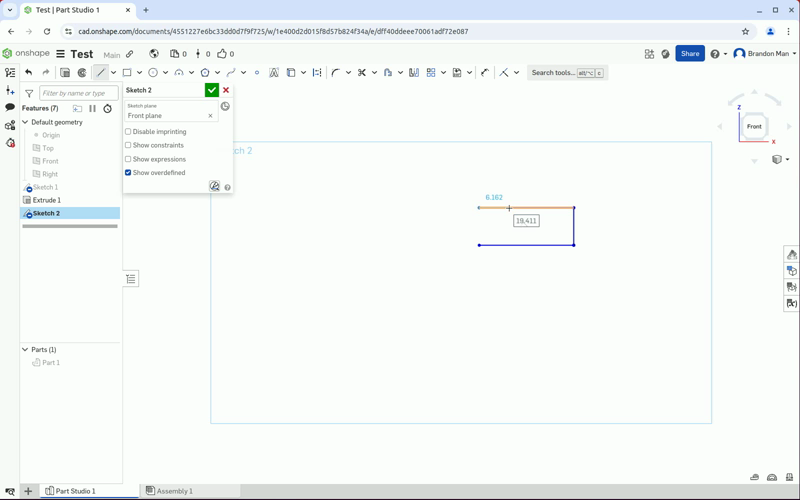
mouse_move(479, 245)
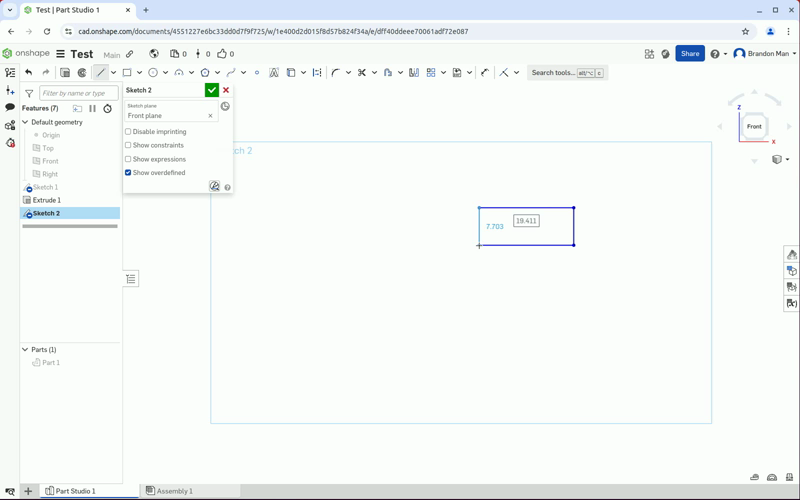
key_up(shift)
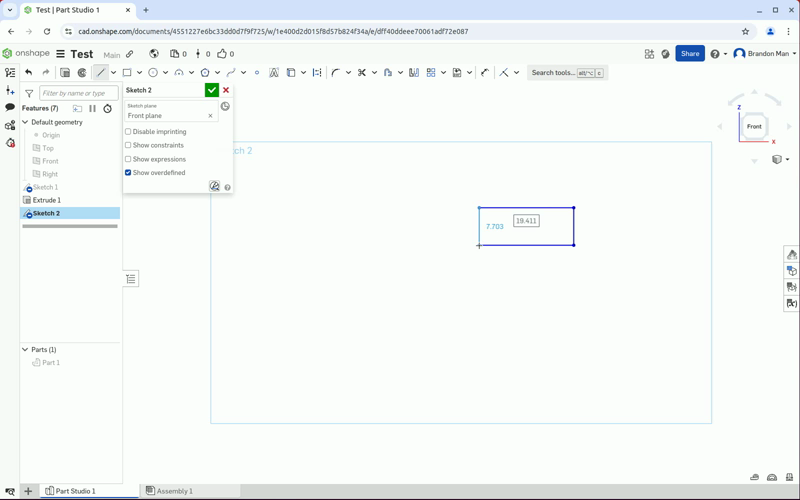
click(479, 245)
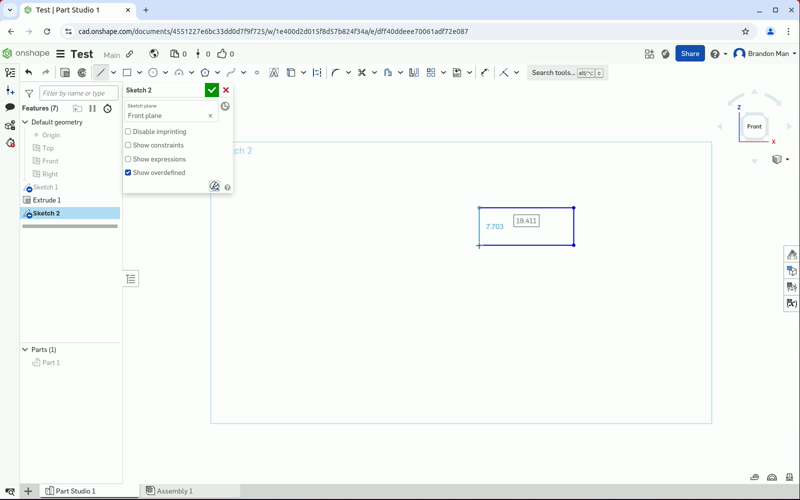
key(esc)
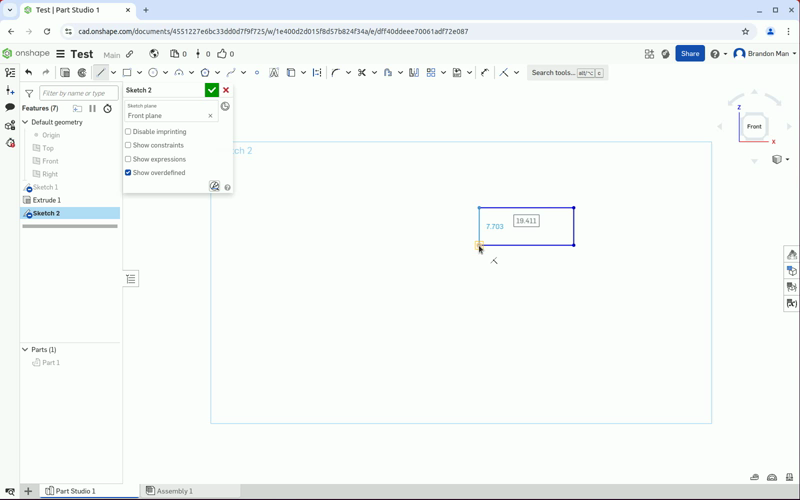
mouse_move(540, 232)
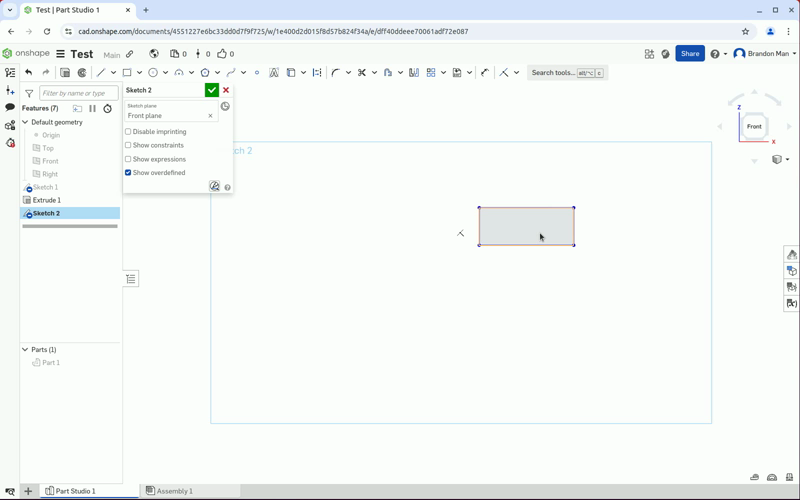
click(540, 232)
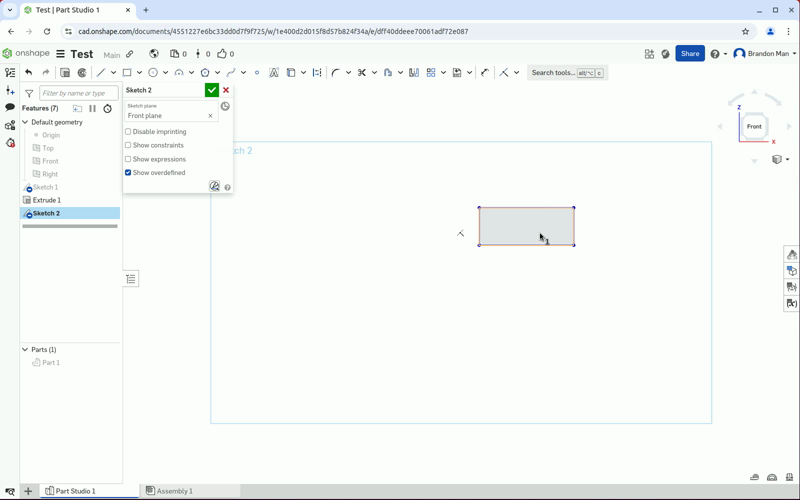
mouse_move(73, 352)
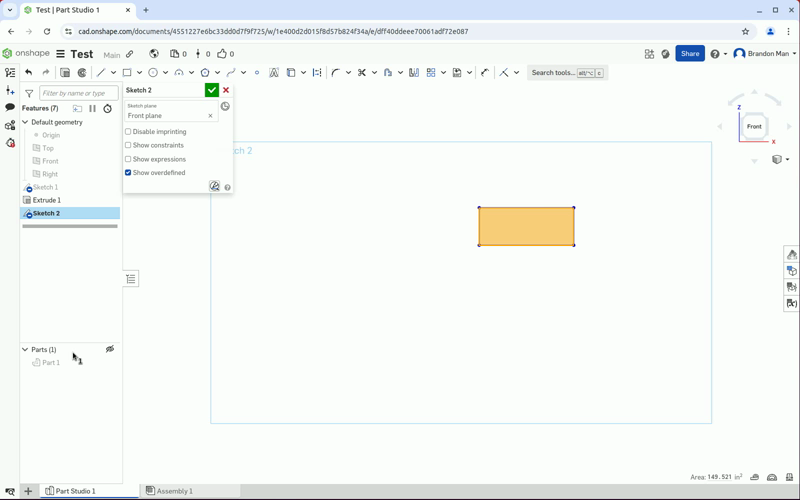
key(shift+y)
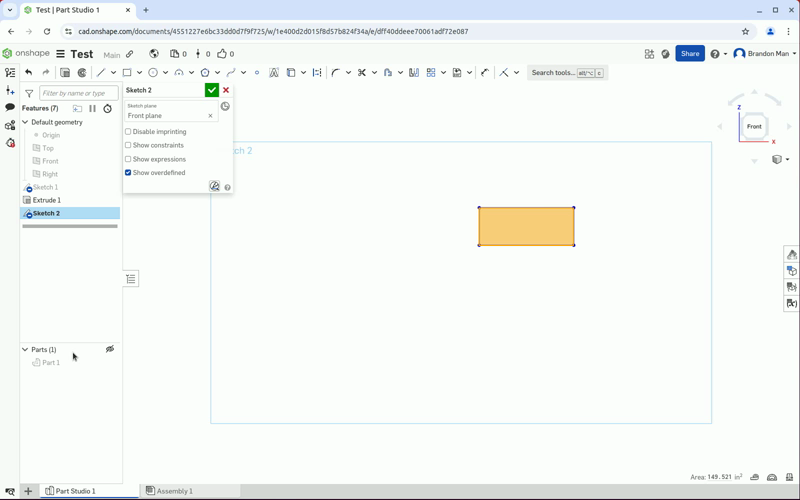
key(shift+e)
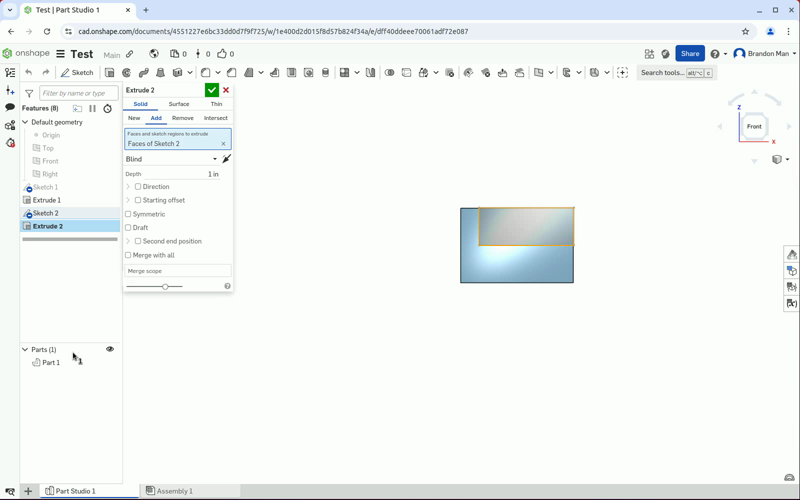
mouse_move(143, 106)
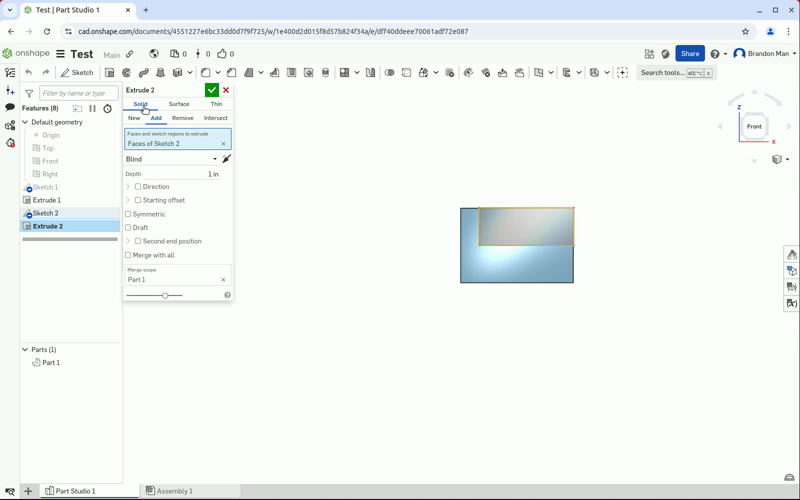
click(143, 106)
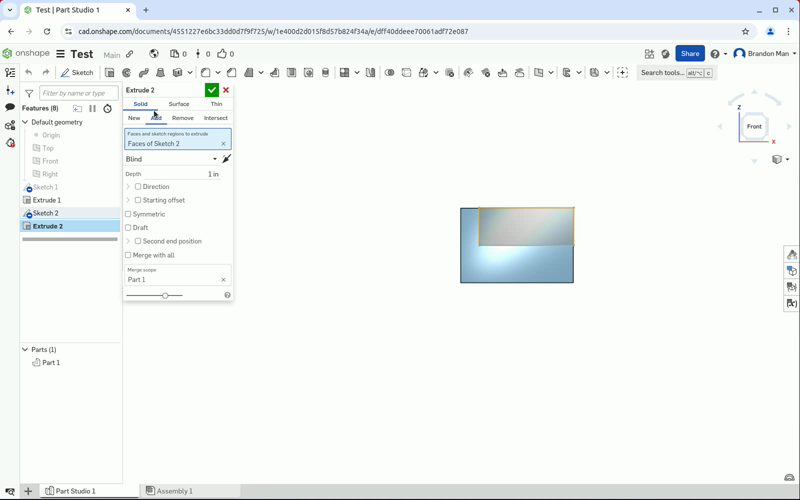
mouse_move(186, 120)
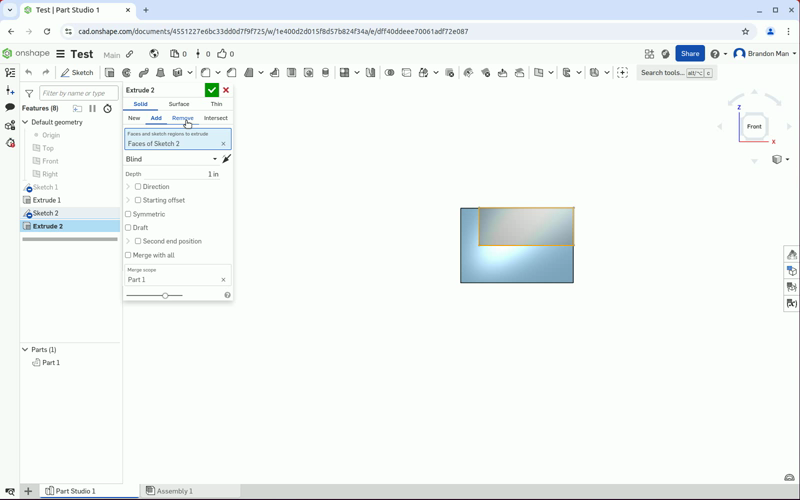
click(186, 120)
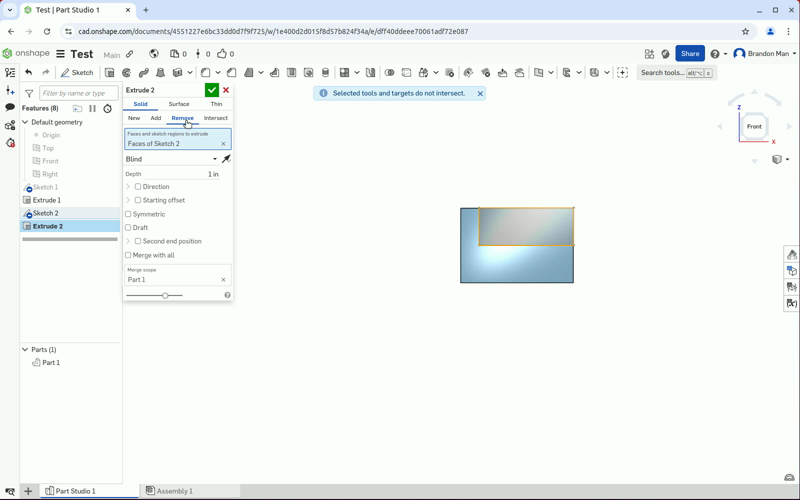
key(tab, 4)
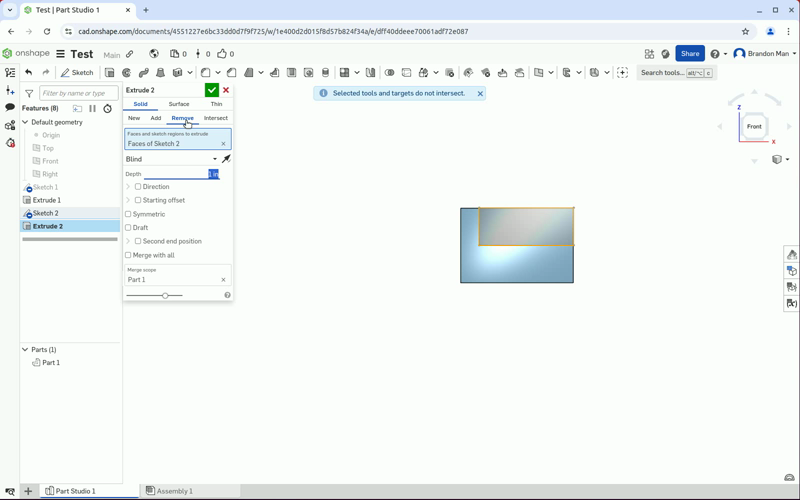
text(-45.736)
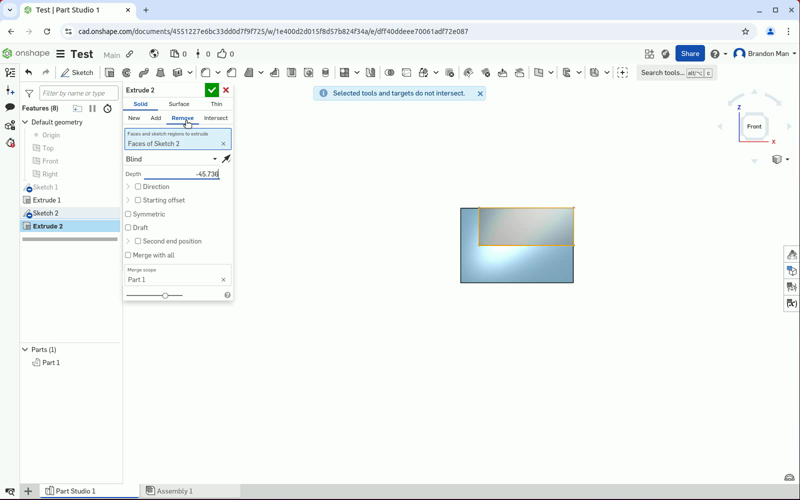
key(tab, 3)
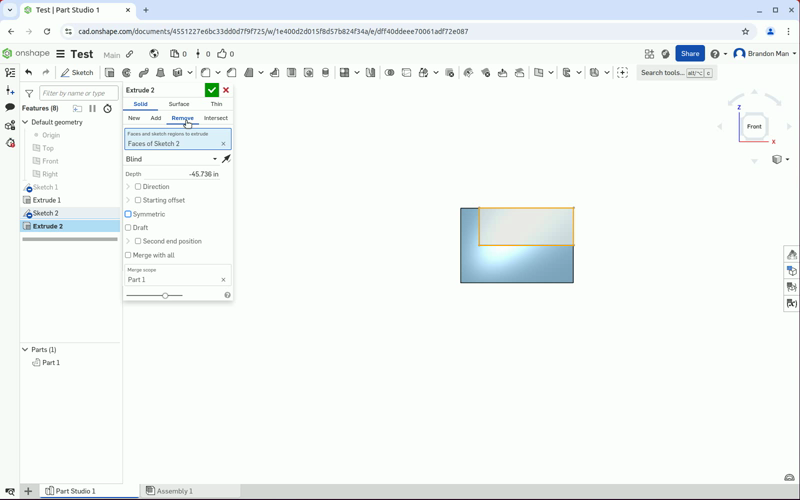
key(space)
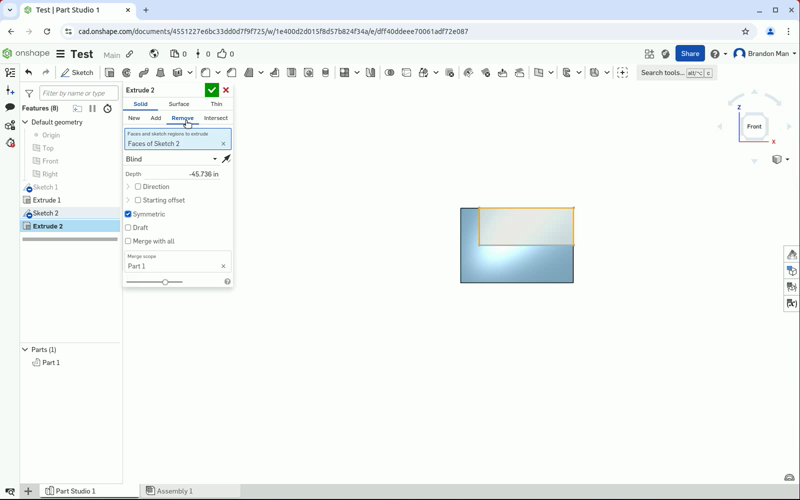
key(tab, 2)
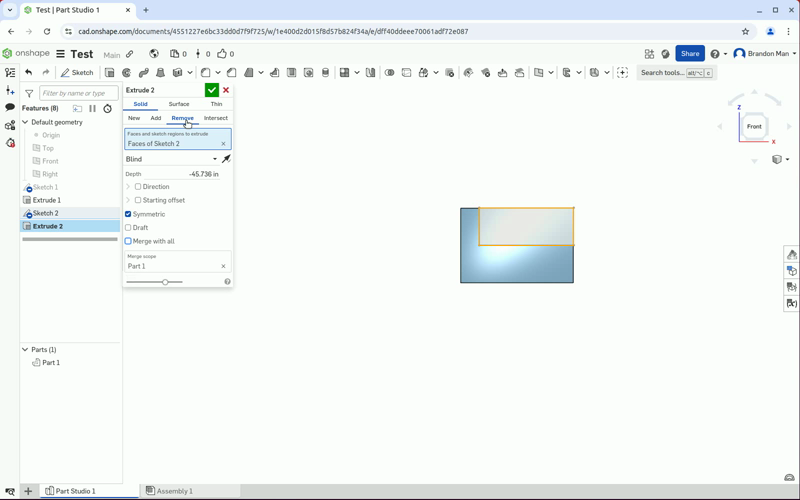
key(space)
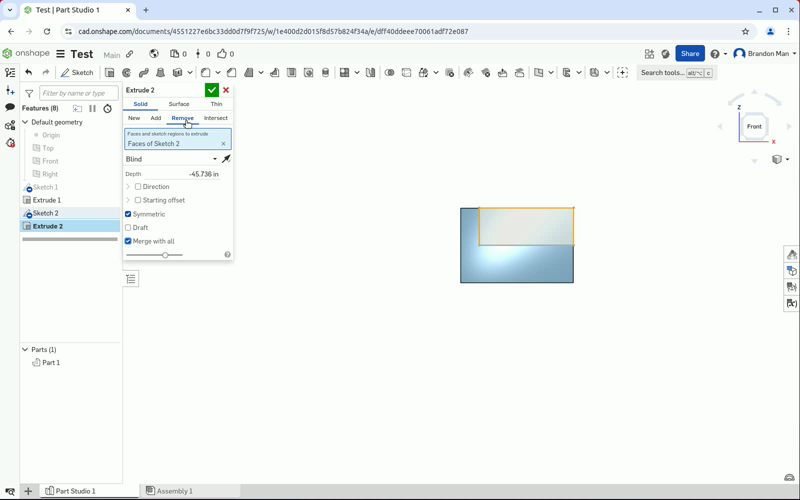
key(enter)
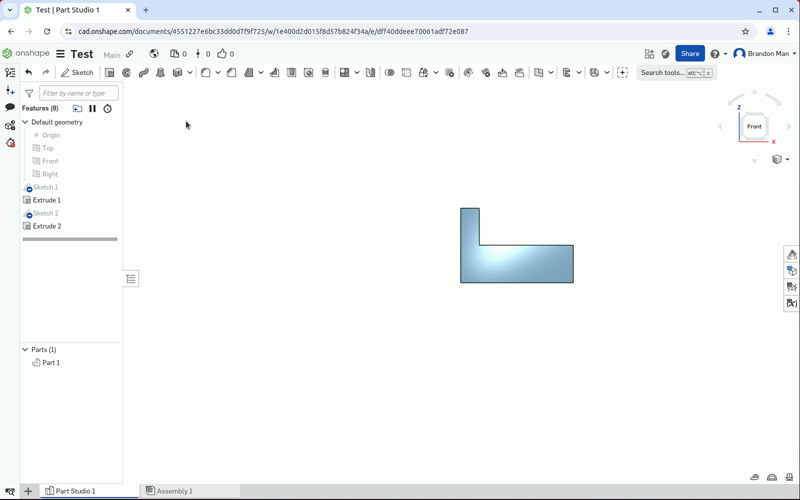
key(shift+h)
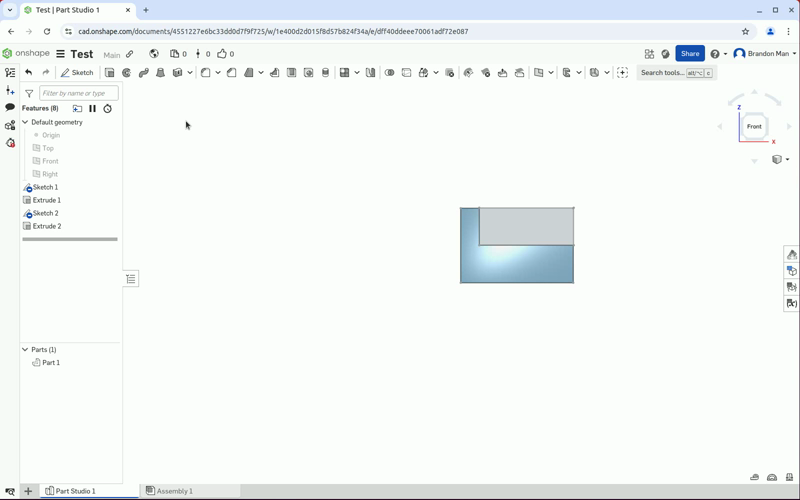
key(shift+h)
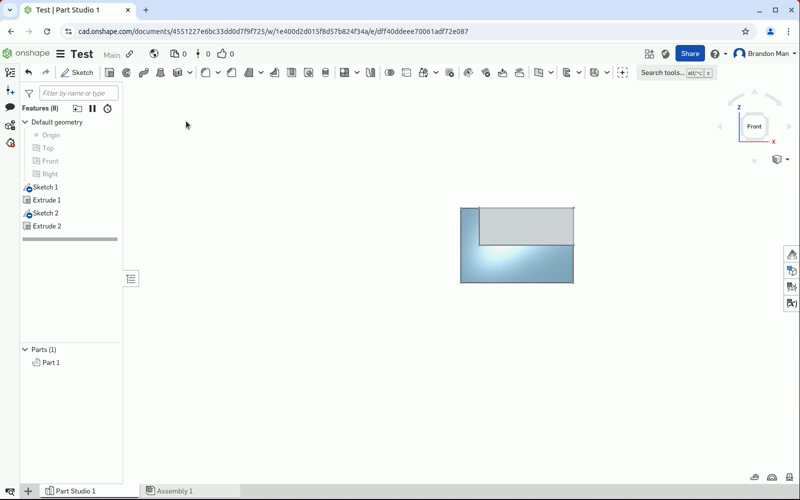
key(shift+7)
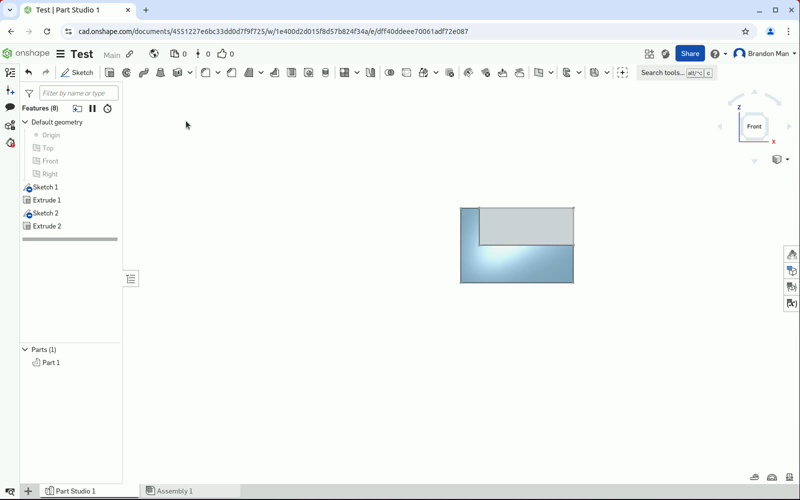
key(left, 2)
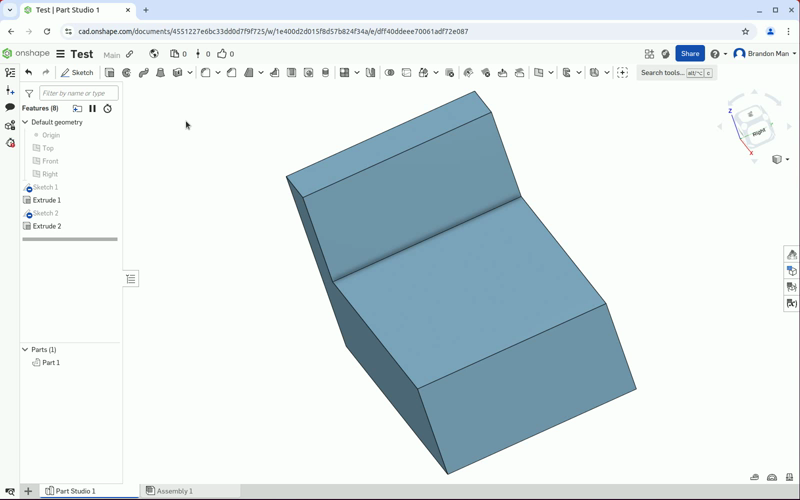
key(down, 2)
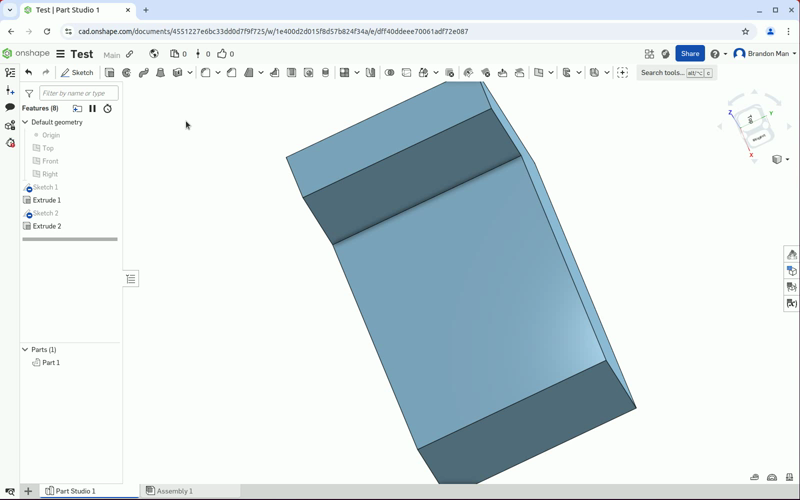
key(up, 2)
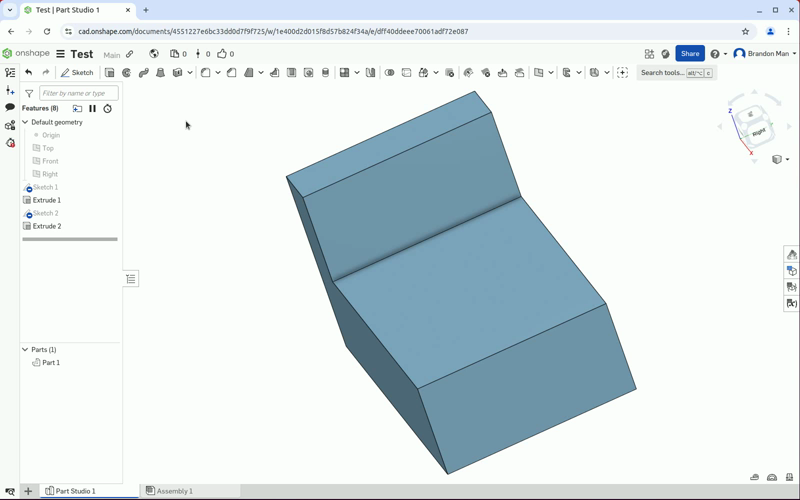
key(right, 2)
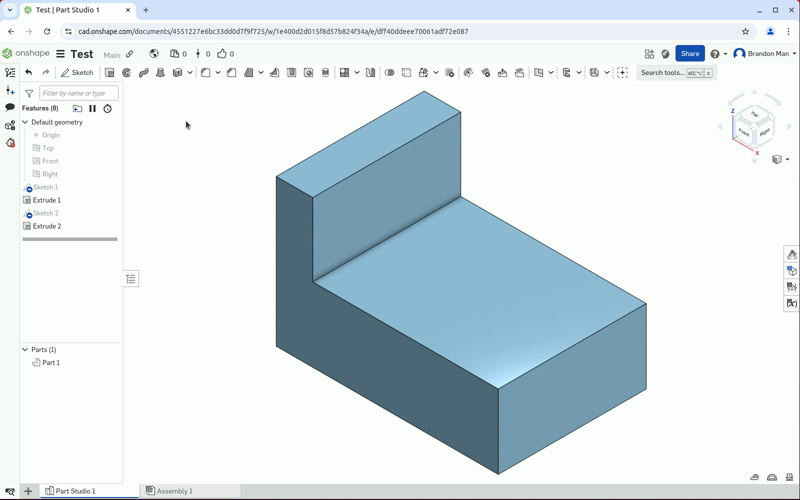
mouse_move(73, 189)
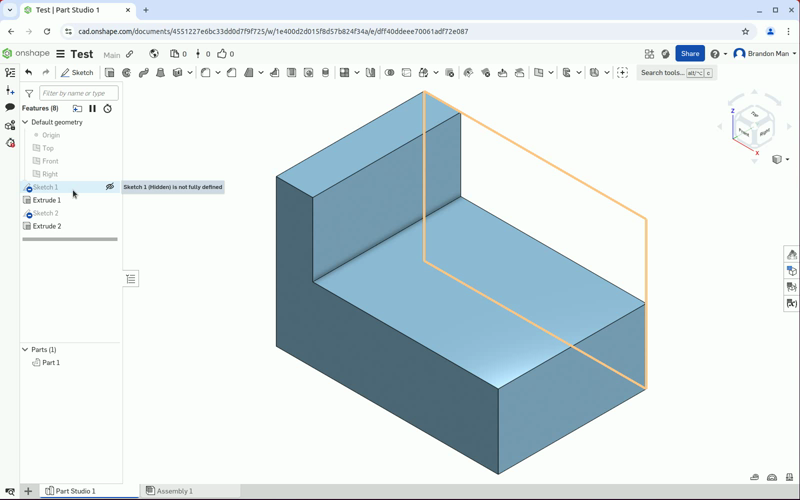
click(73, 189)